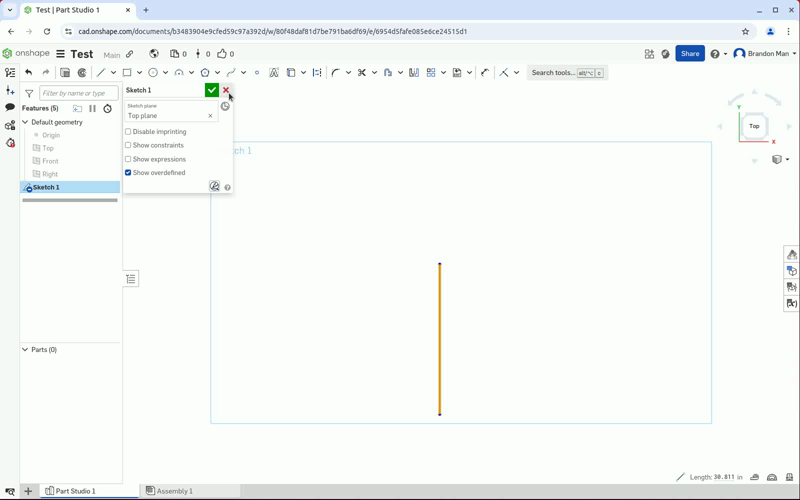
key(shift+h)
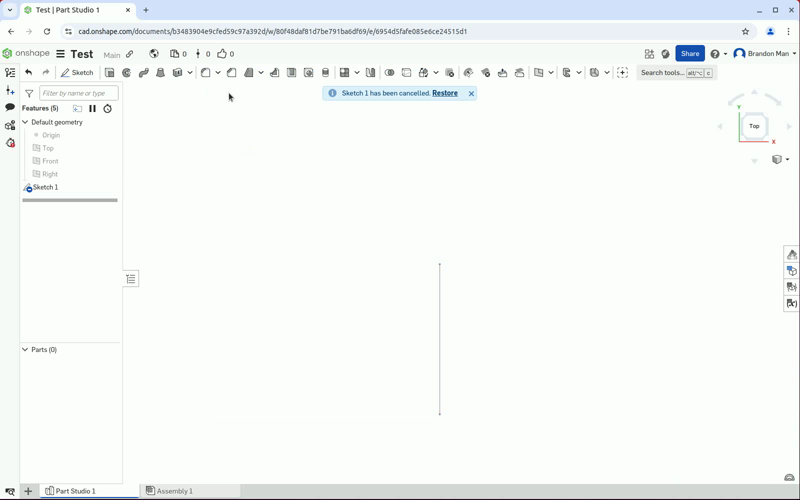
key(shift+s)
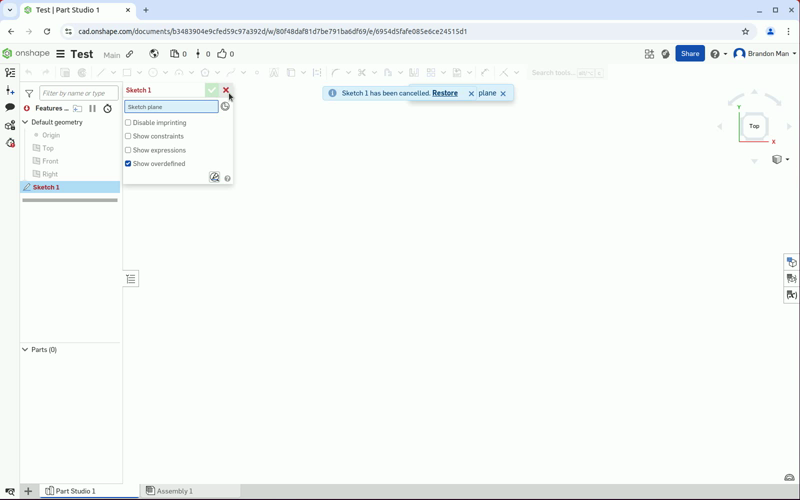
mouse_move(73, 150)
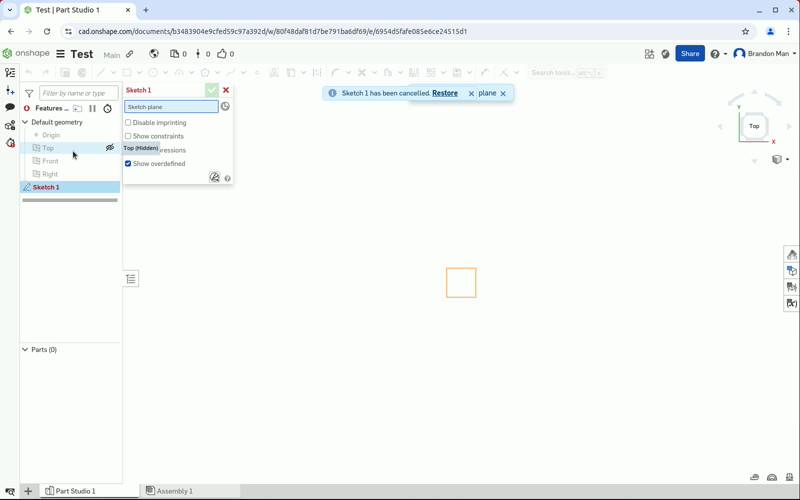
click(73, 150)
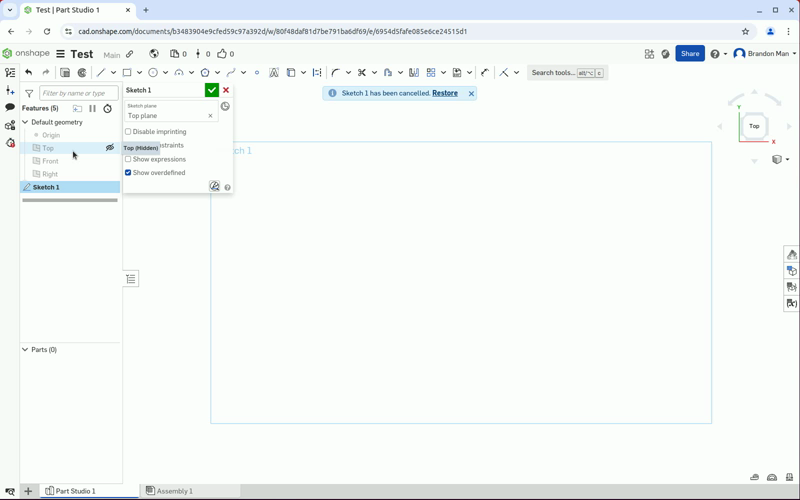
mouse_move(73, 352)
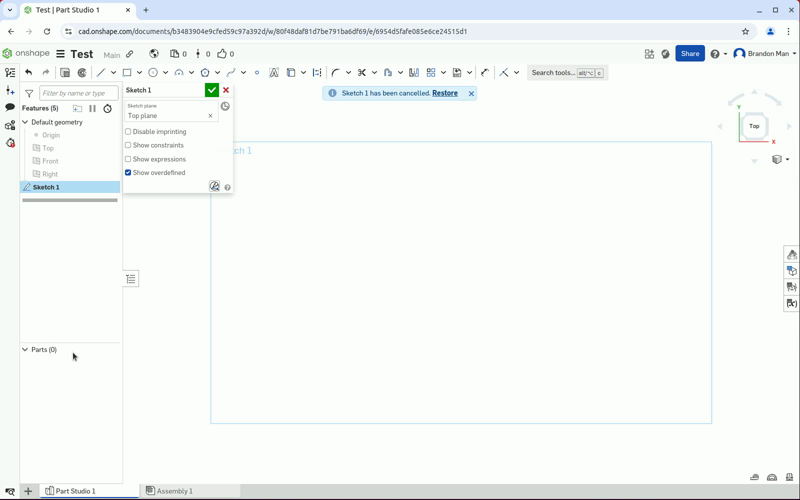
key(y)
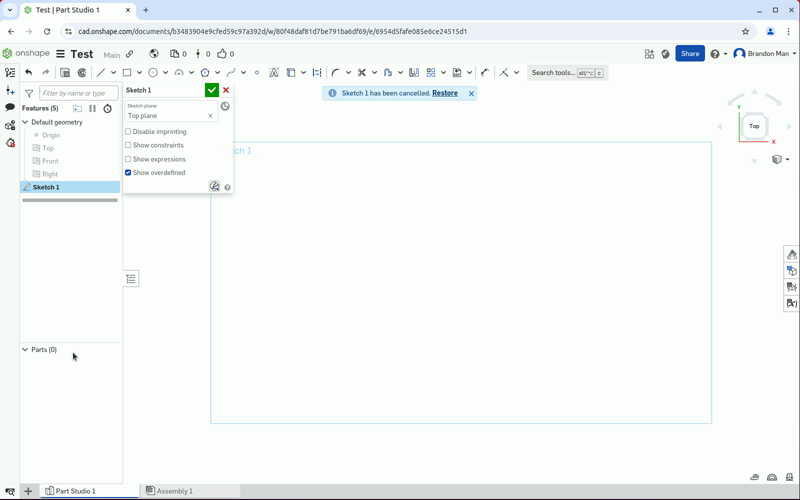
key(l)
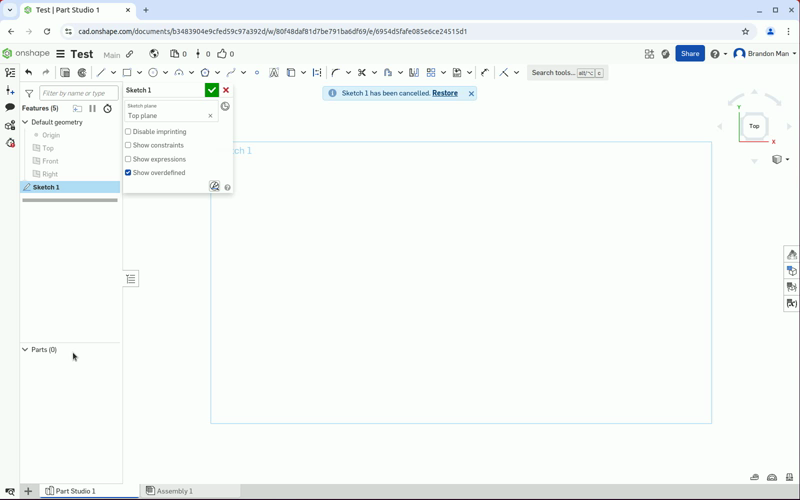
key_down(shift)
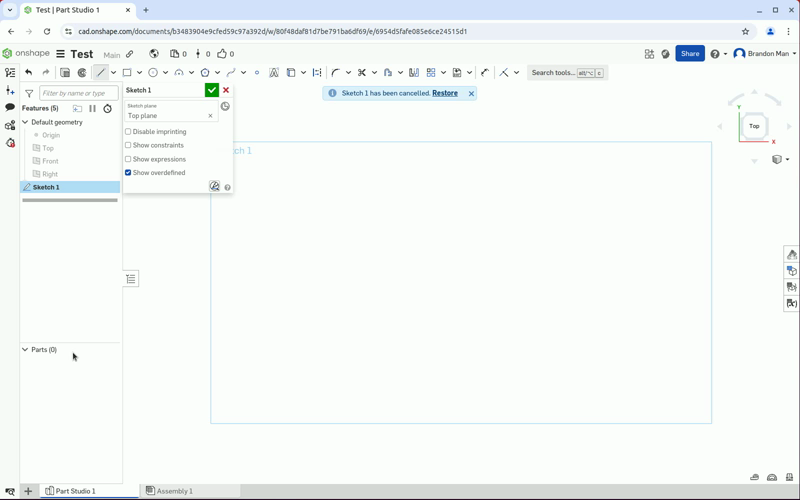
mouse_move(460, 282)
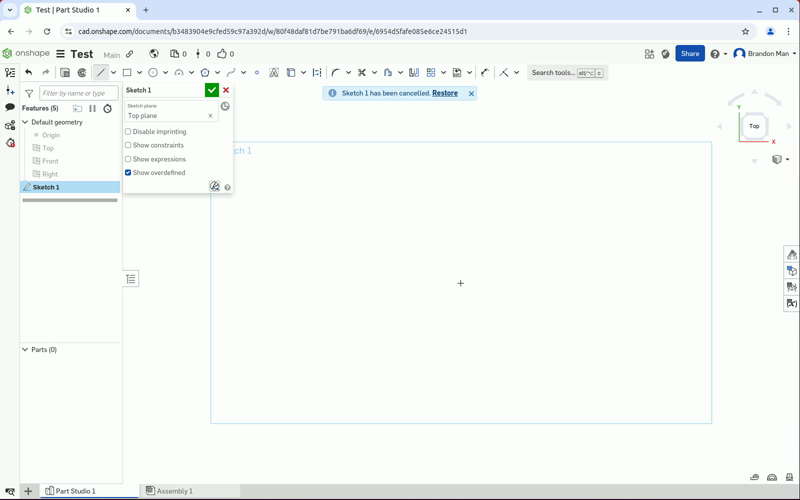
click(460, 282)
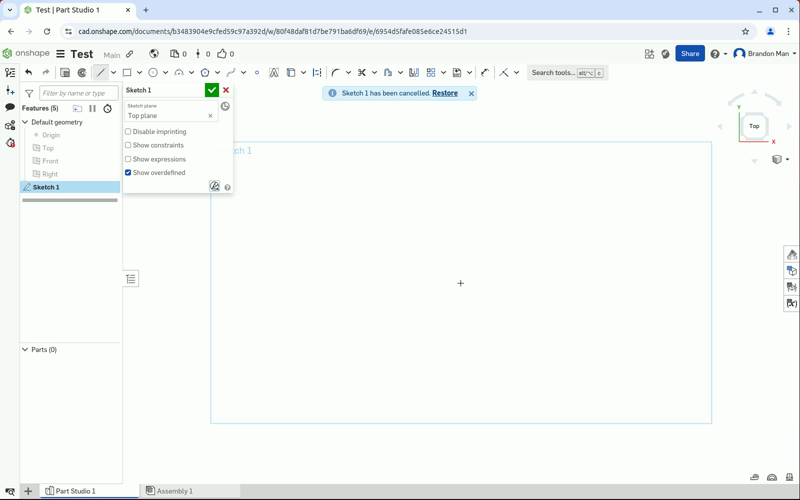
key_up(shift)
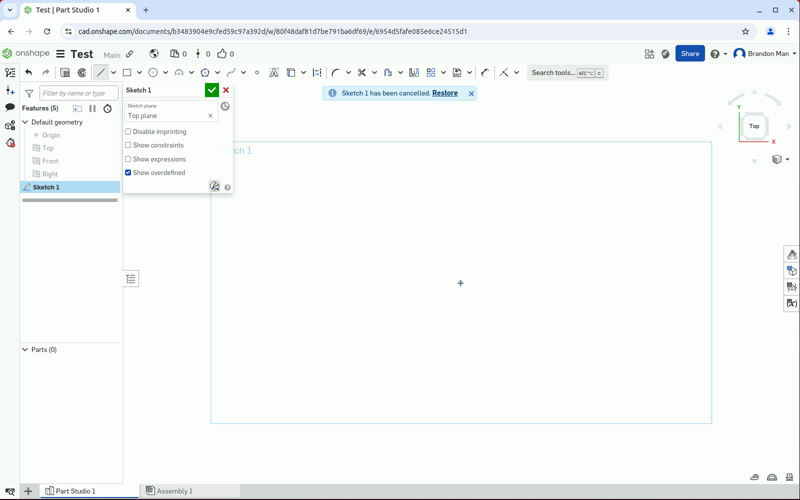
key_down(shift)
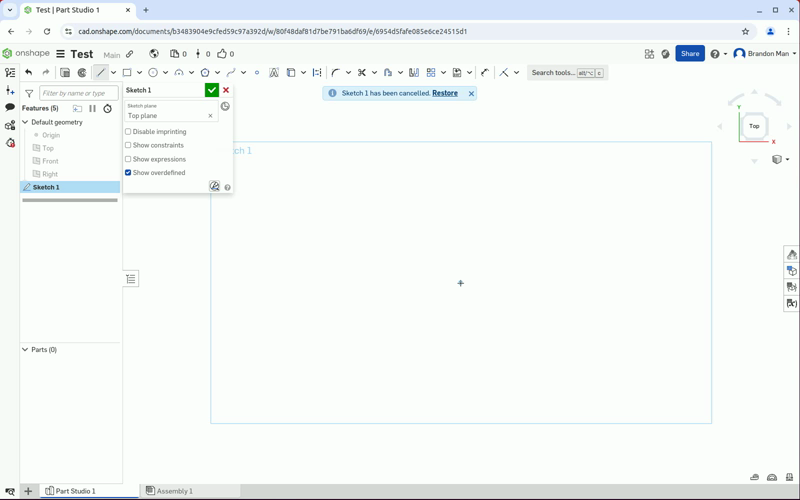
mouse_move(573, 282)
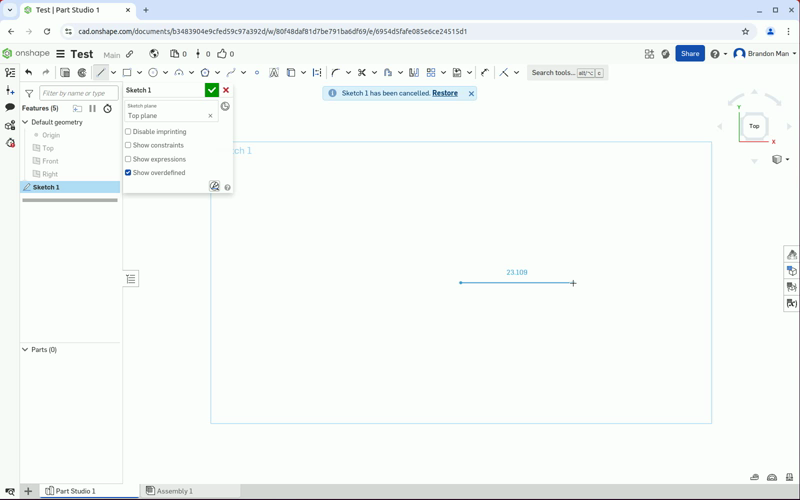
click(573, 282)
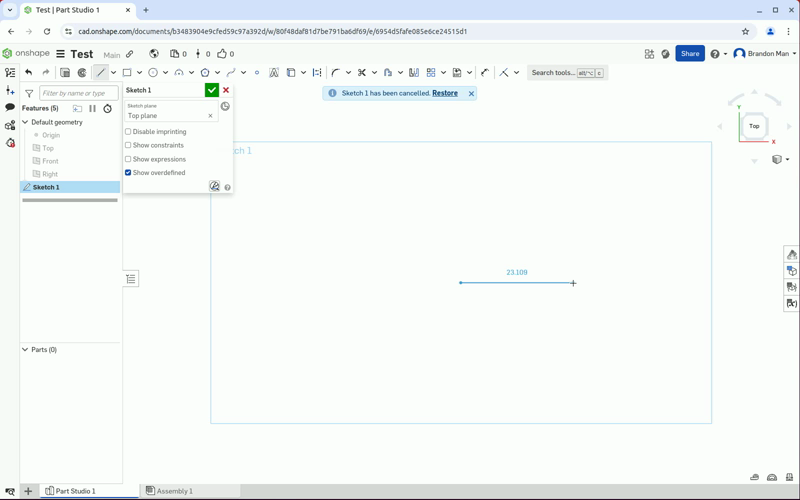
key_up(shift)
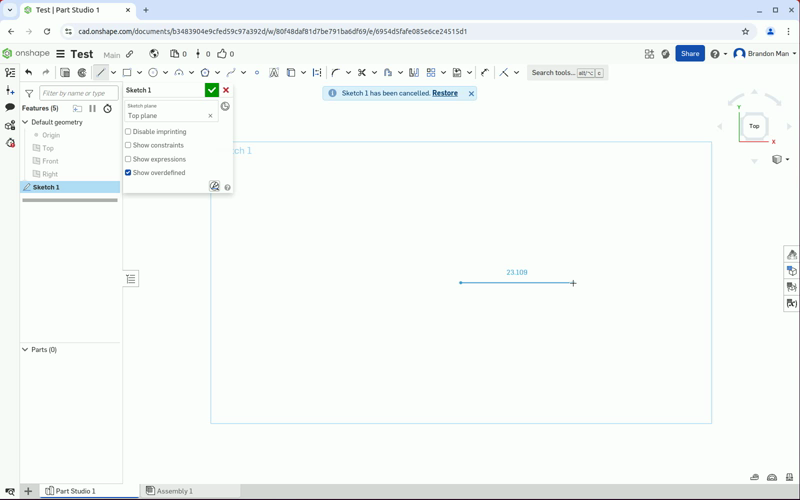
key_down(shift)
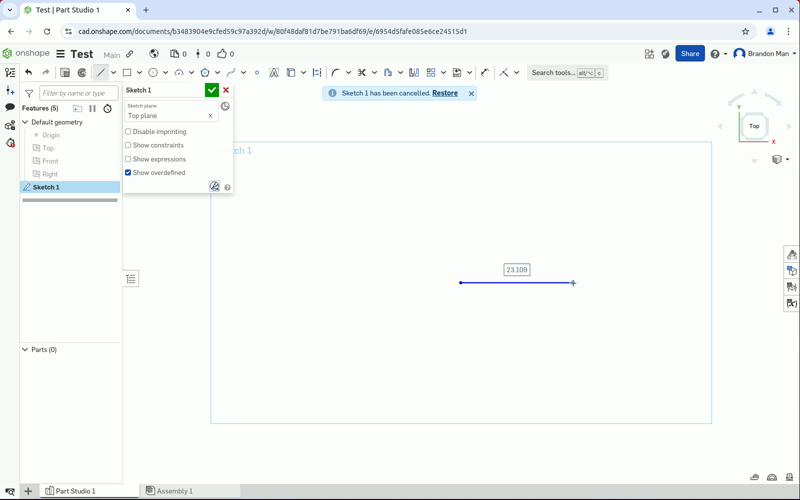
mouse_move(589, 282)
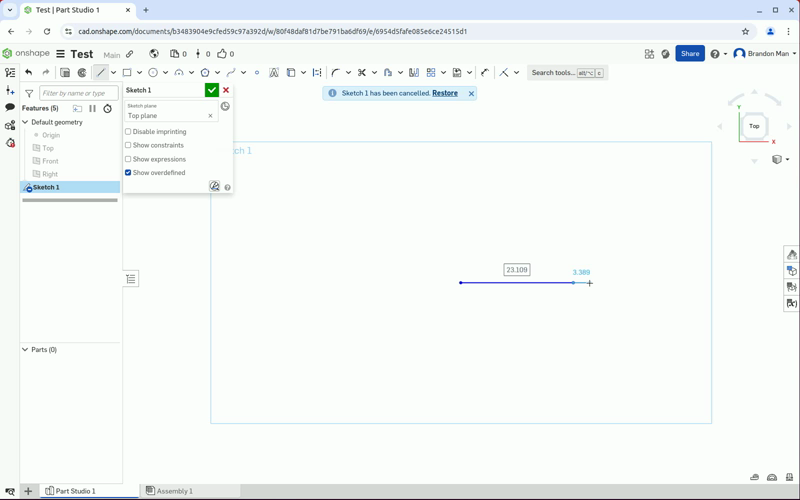
mouse_move(573, 245)
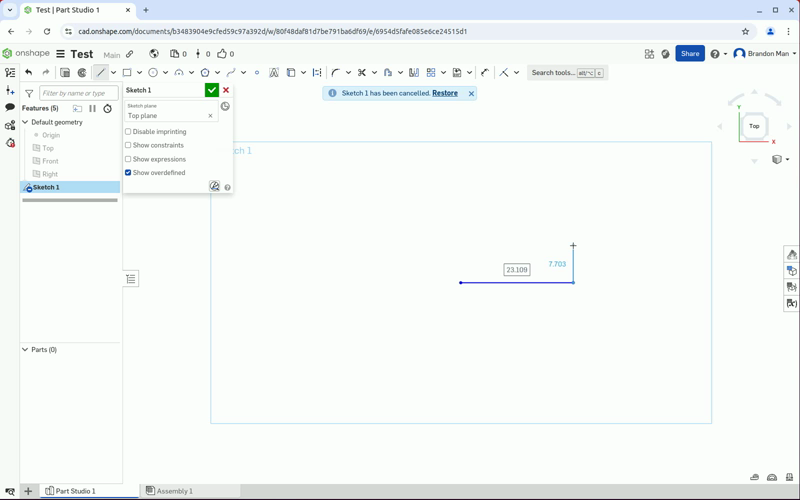
click(573, 245)
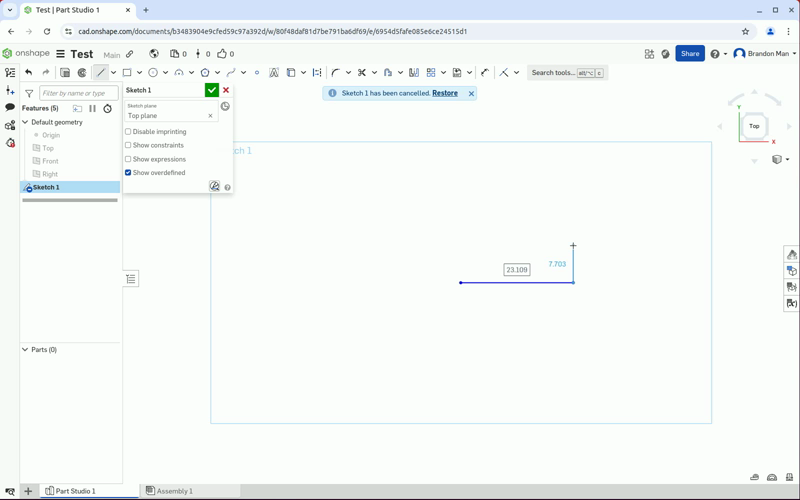
key_up(shift)
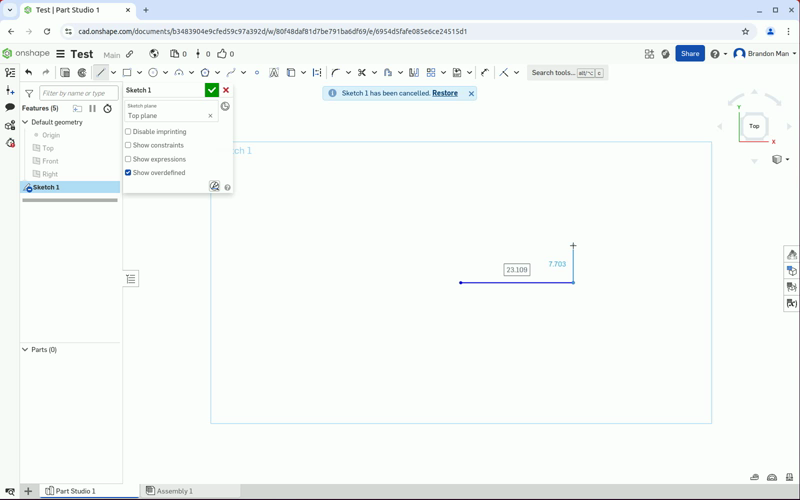
key_down(shift)
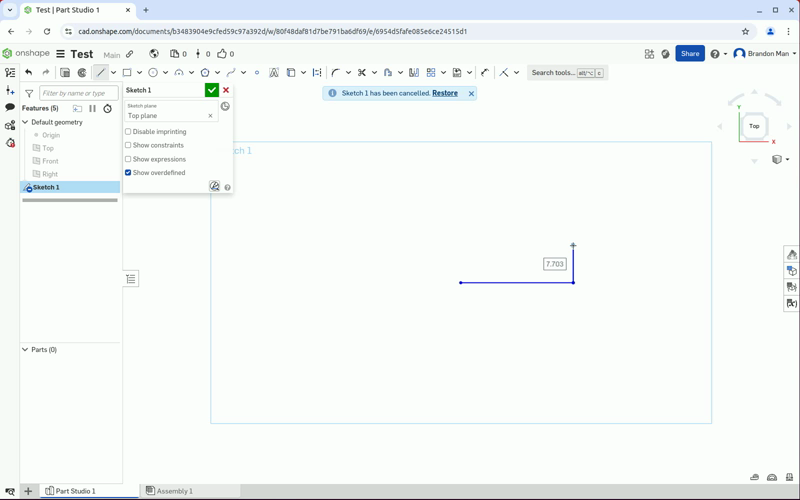
mouse_move(460, 245)
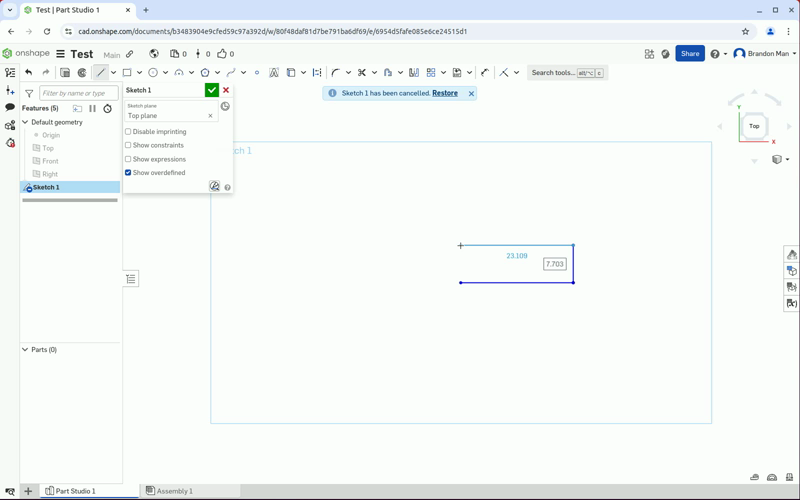
click(460, 245)
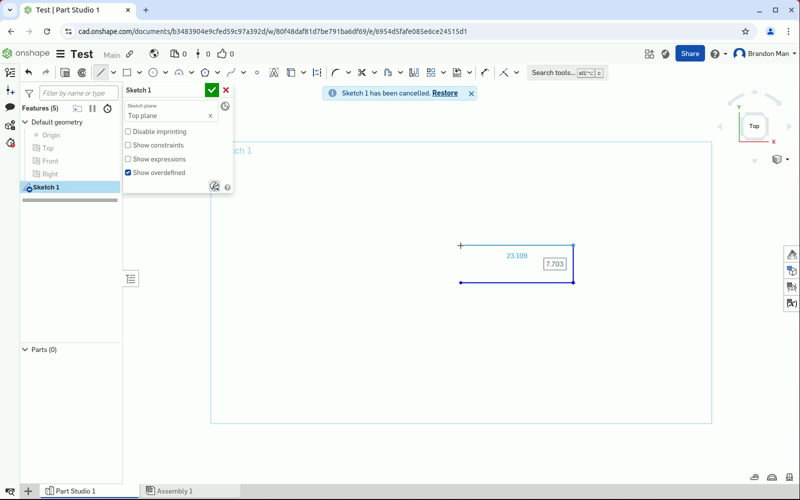
key_up(shift)
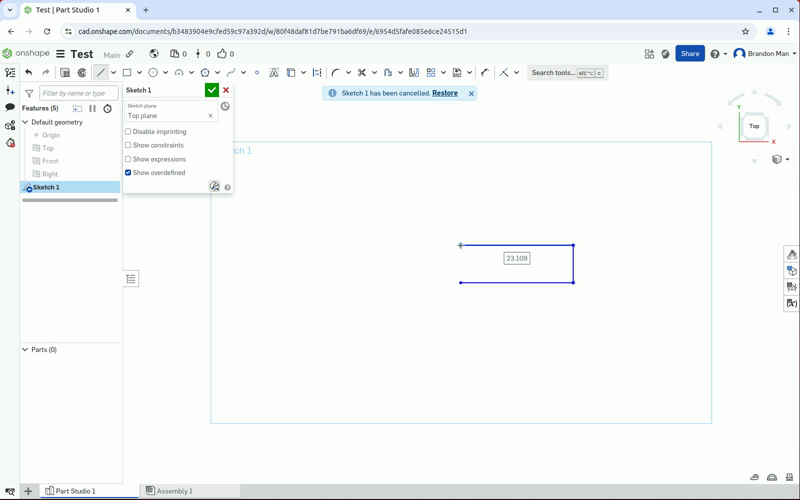
mouse_move(490, 245)
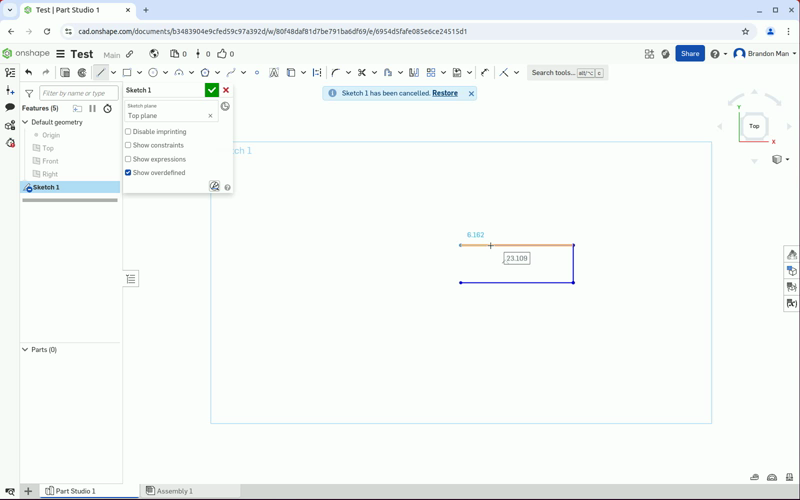
key_down(shift)
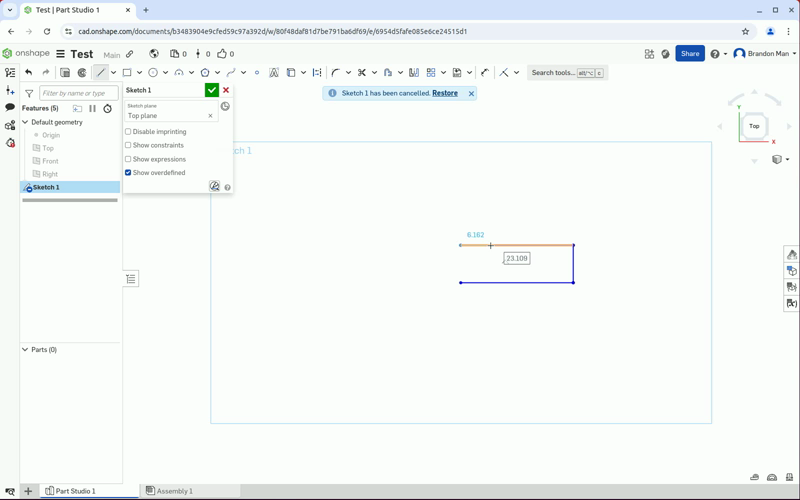
mouse_move(460, 282)
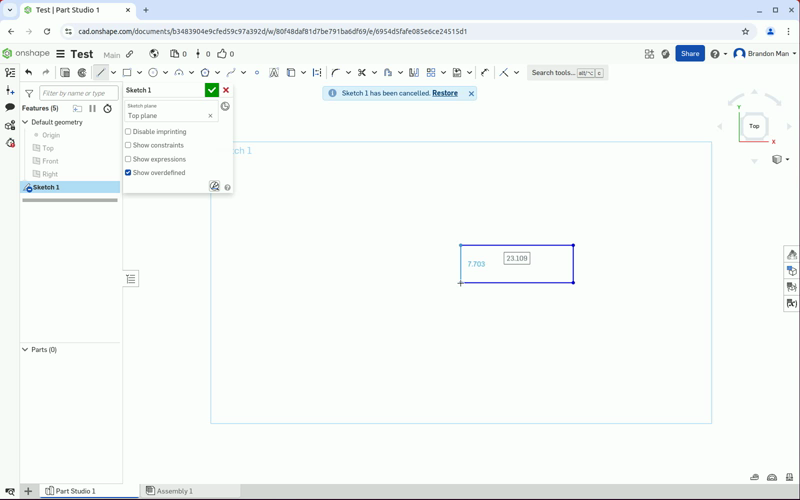
key_up(shift)
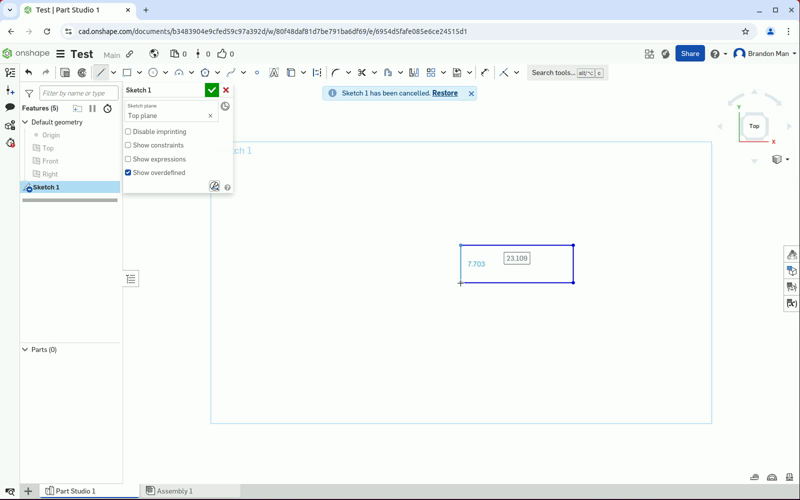
click(460, 282)
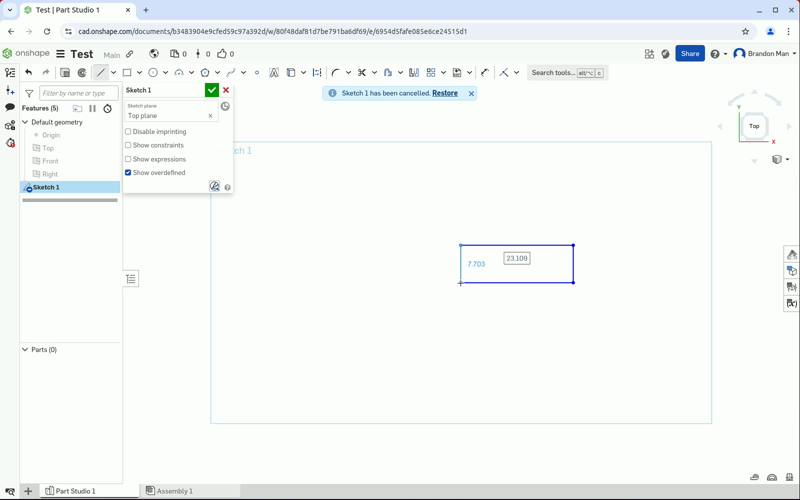
key(esc)
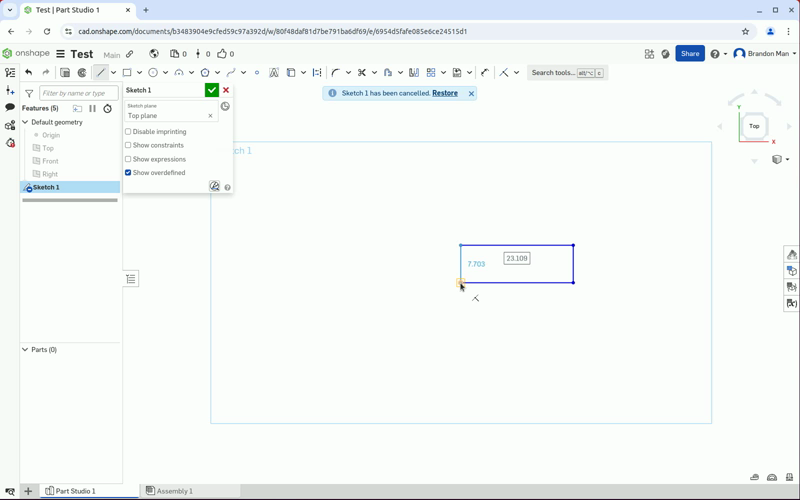
mouse_move(493, 258)
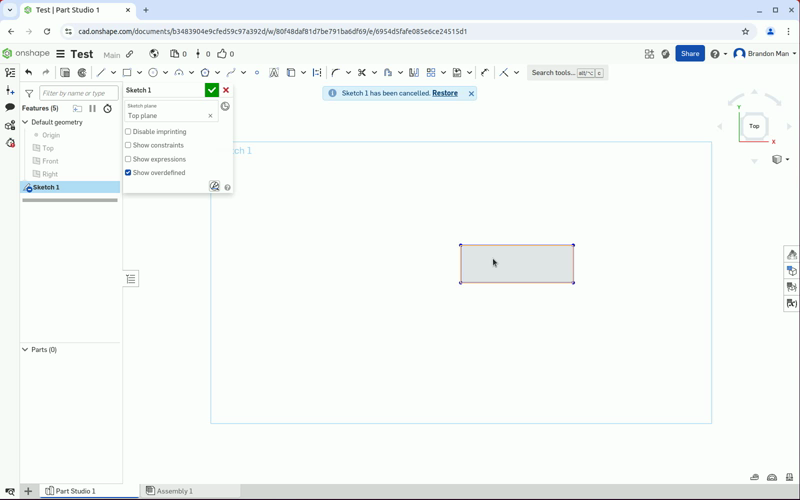
click(493, 258)
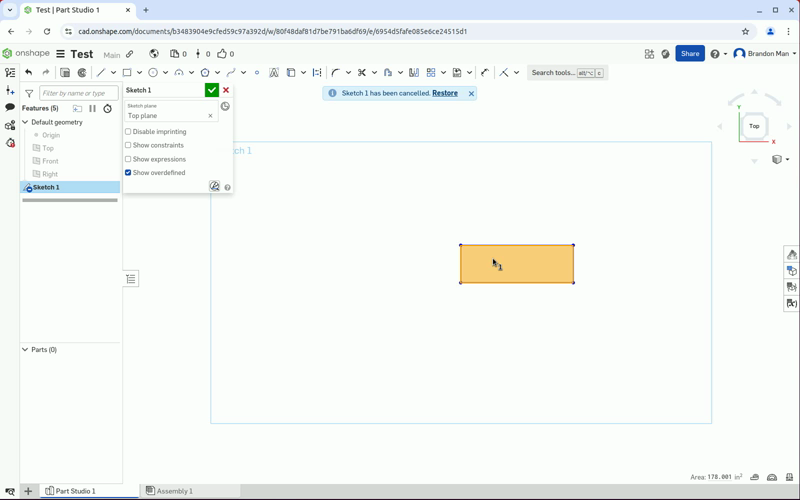
mouse_move(73, 352)
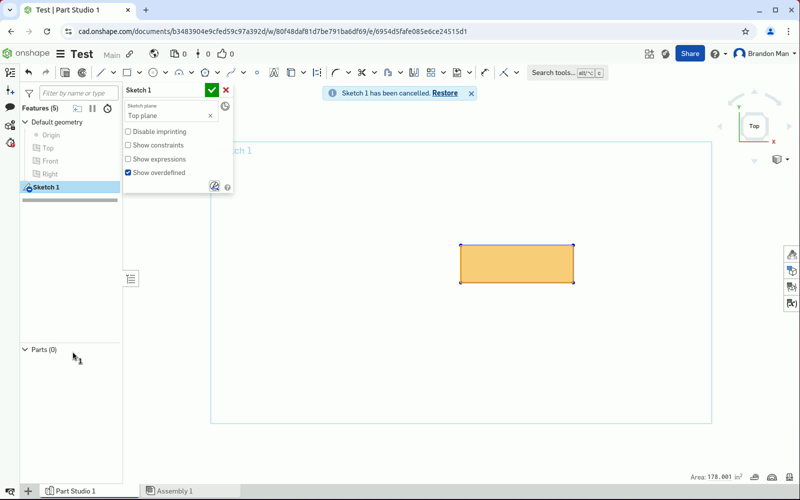
key(shift+y)
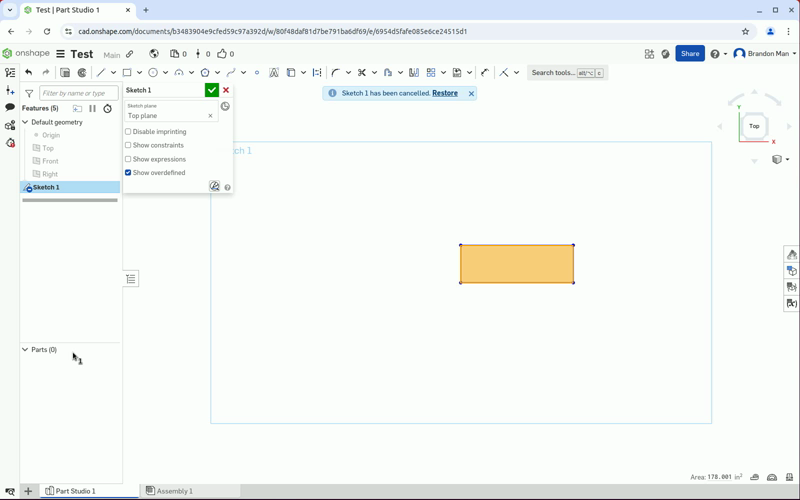
key(shift+e)
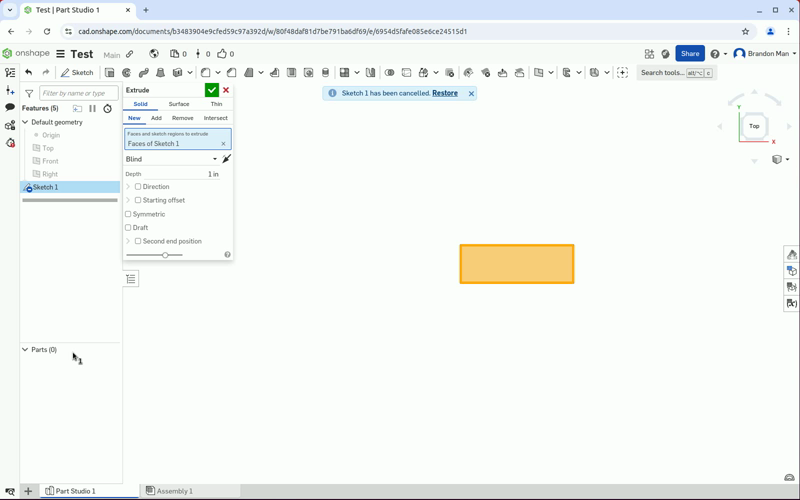
mouse_move(143, 106)
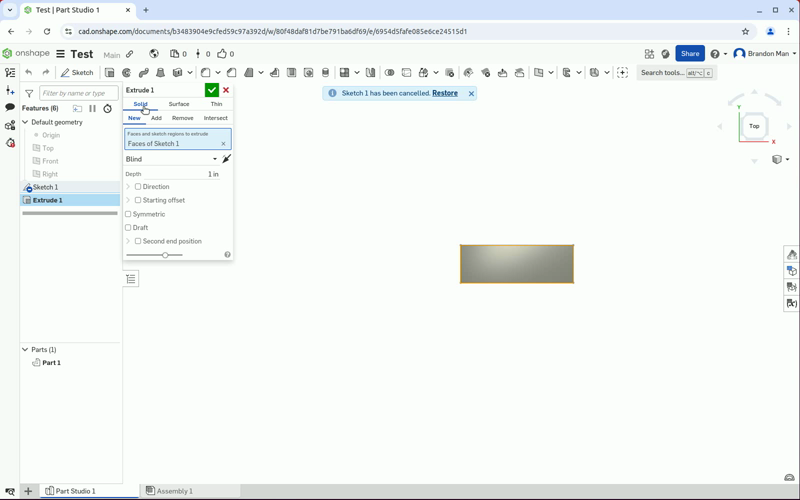
click(143, 106)
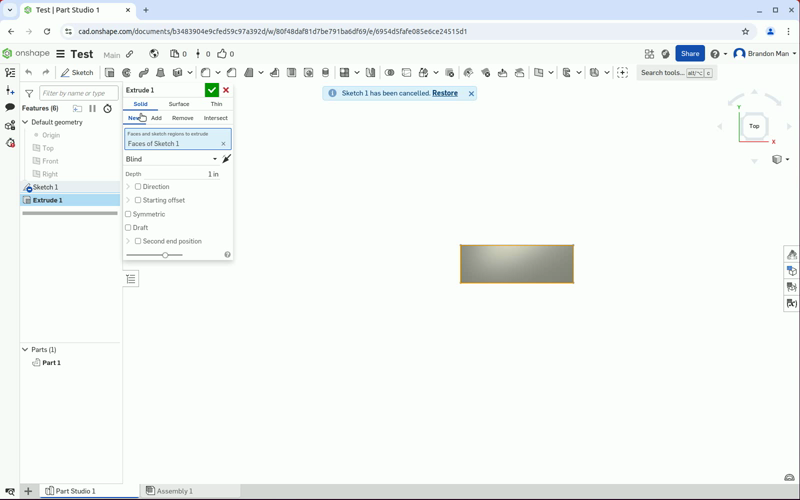
mouse_move(137, 120)
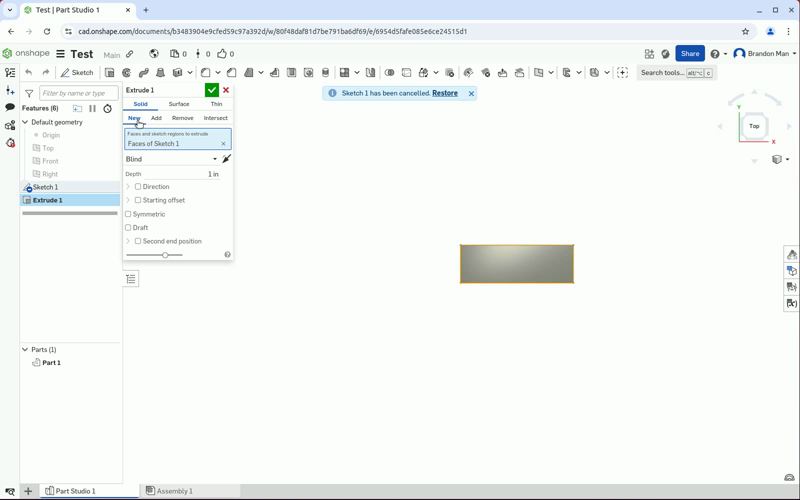
click(137, 120)
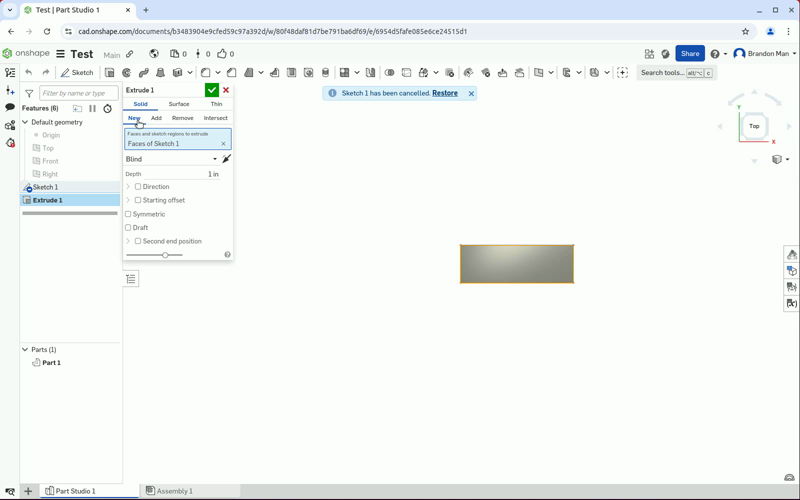
key(tab, 4)
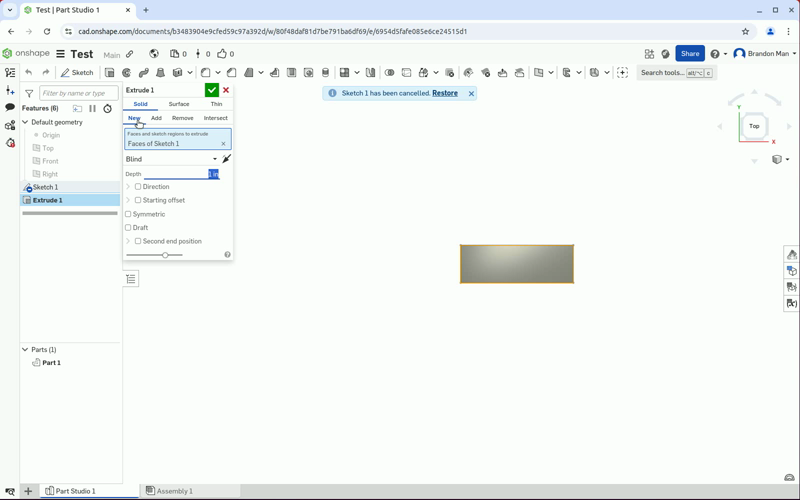
text(15.405)
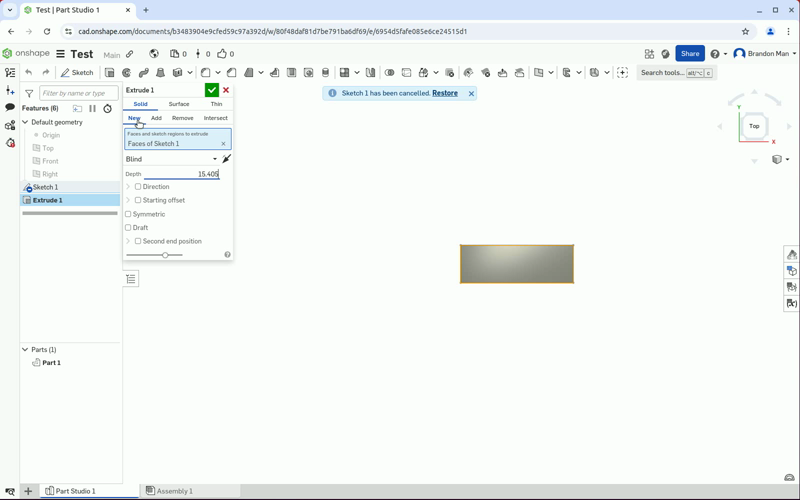
key(enter)
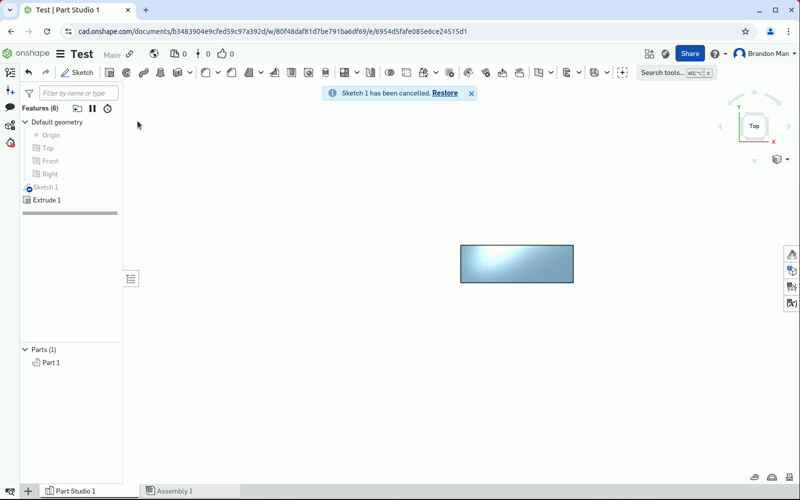
key(shift+h)
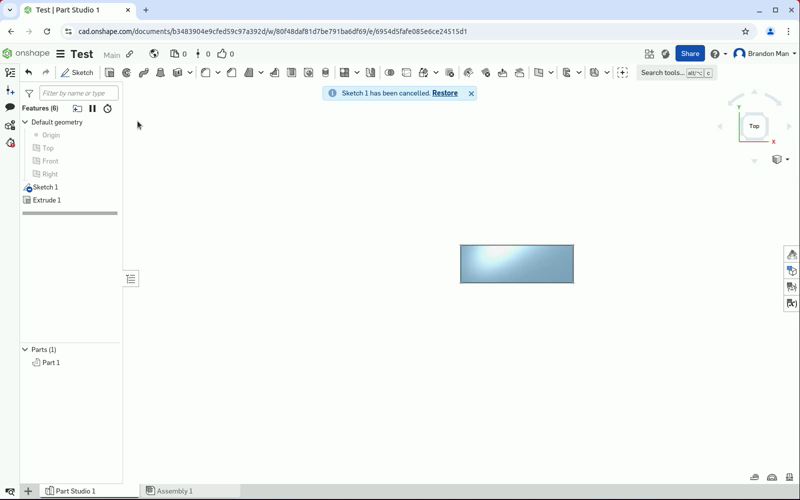
key(shift+h)
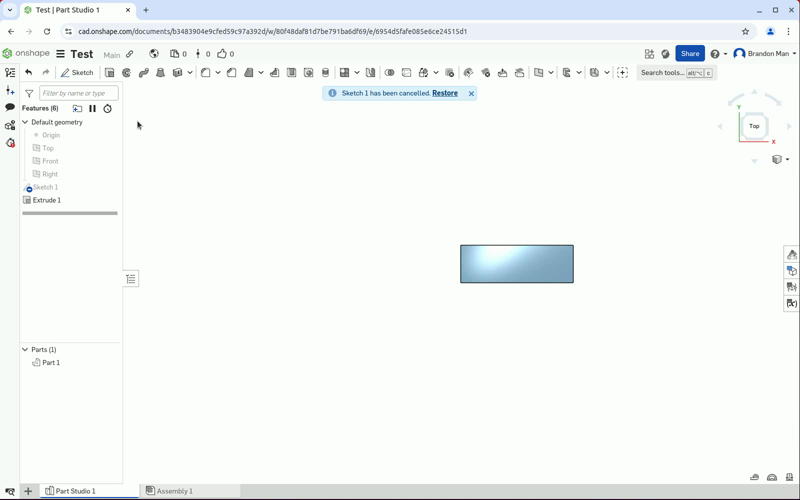
mouse_move(73, 189)
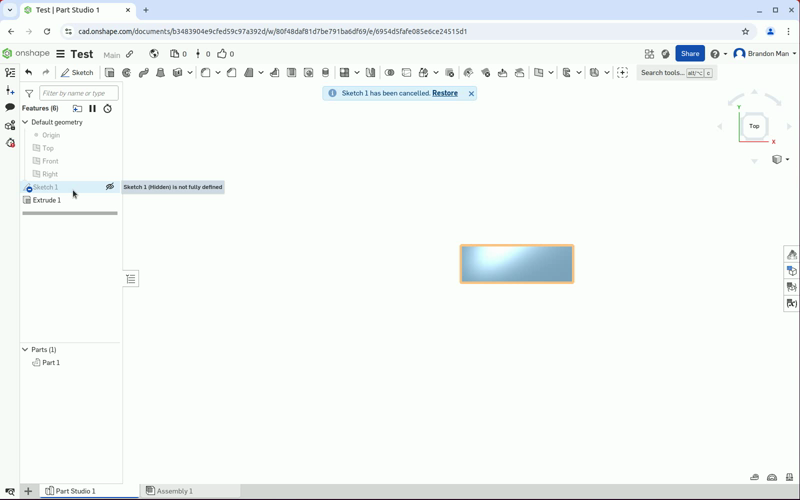
click(73, 189)
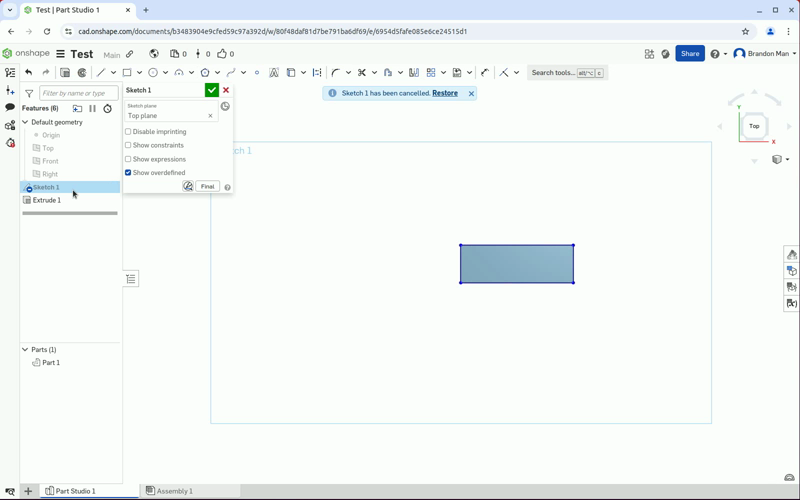
mouse_move(229, 92)
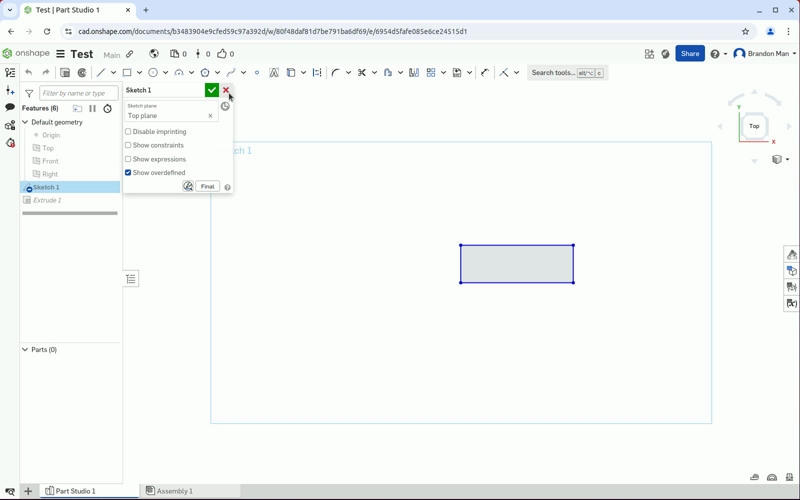
click(229, 92)
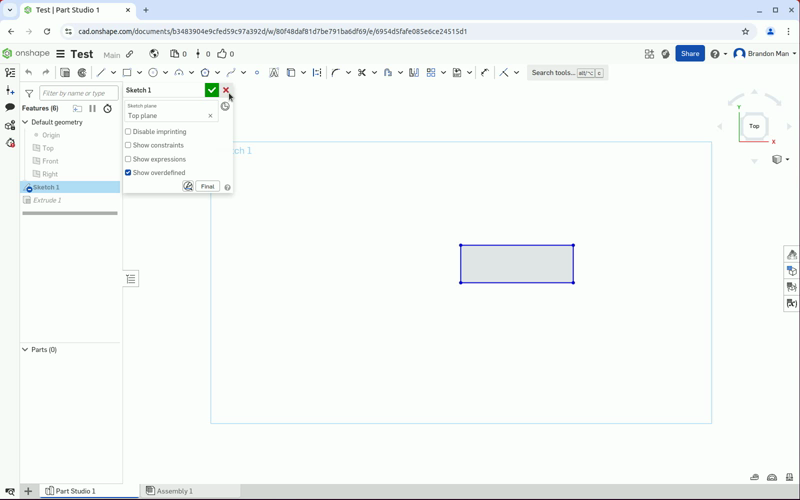
key(shift+s)
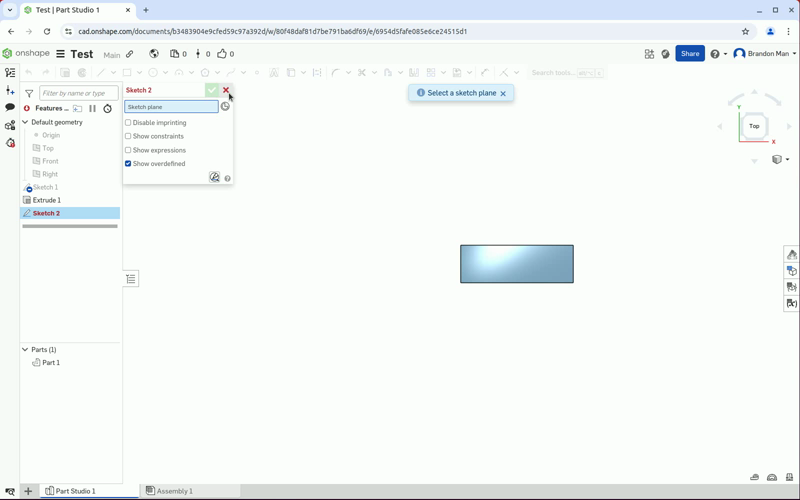
mouse_move(73, 150)
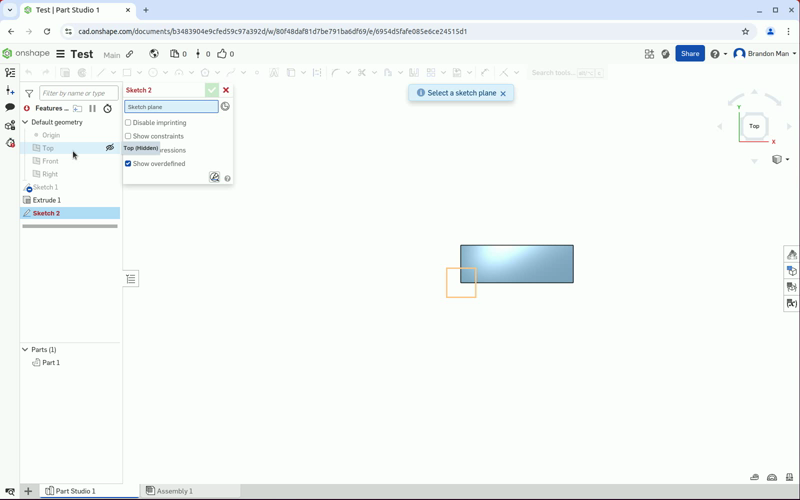
click(73, 150)
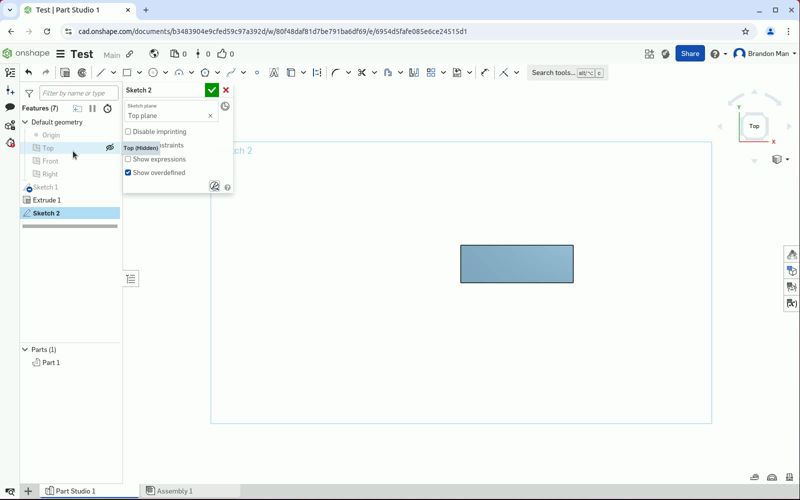
mouse_move(73, 352)
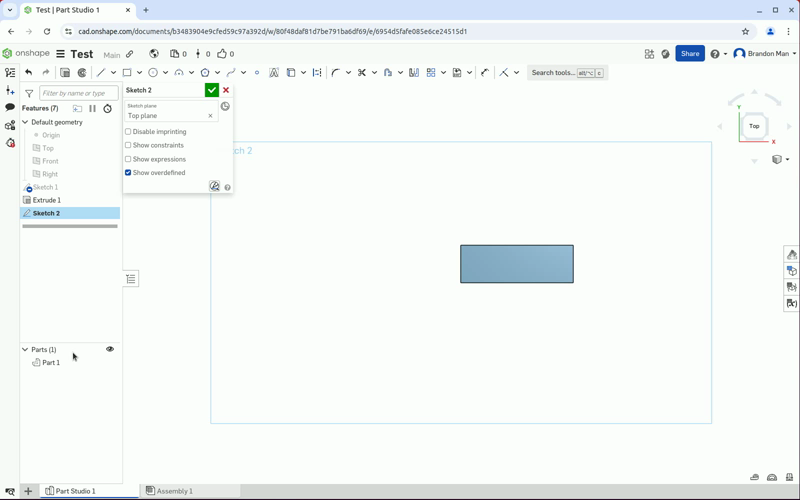
key(y)
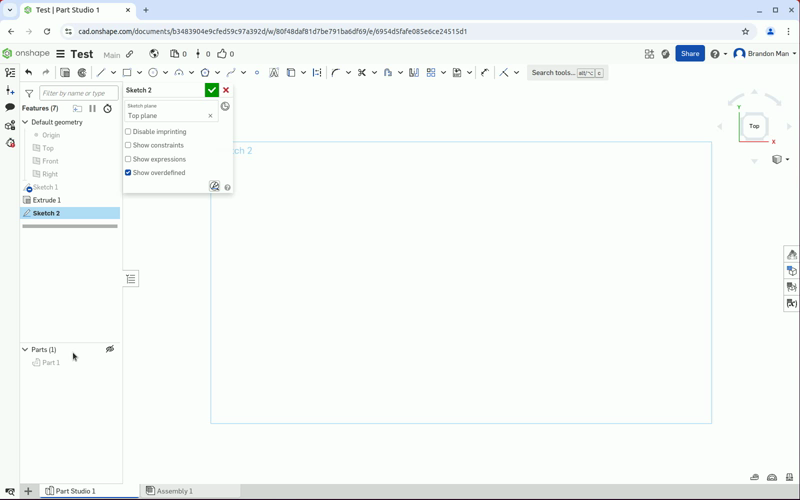
key(l)
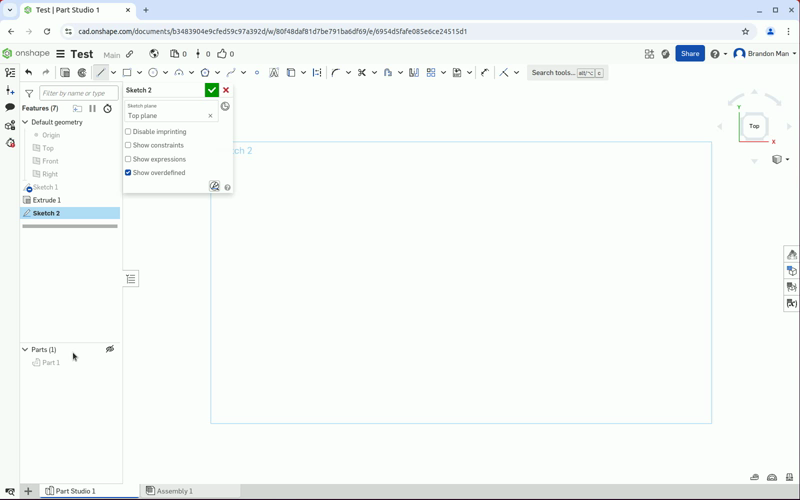
key_down(shift)
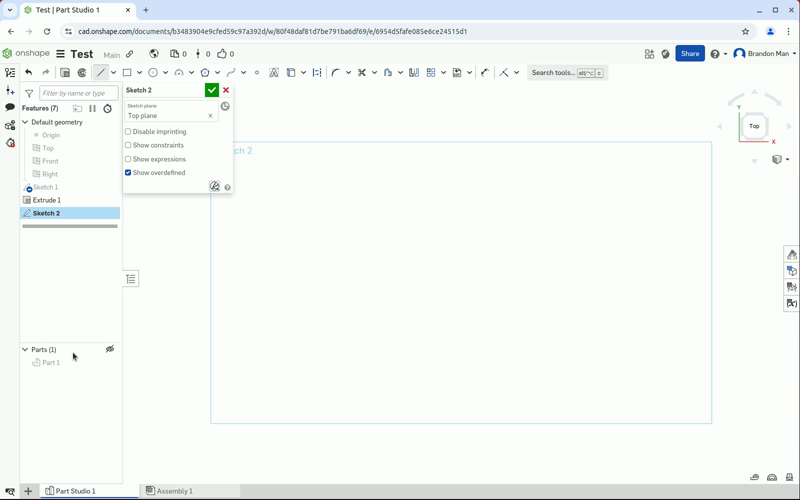
mouse_move(498, 282)
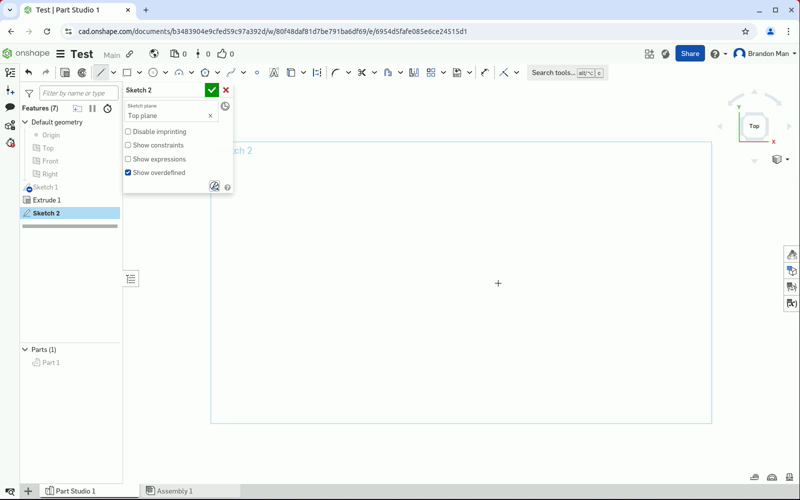
click(498, 282)
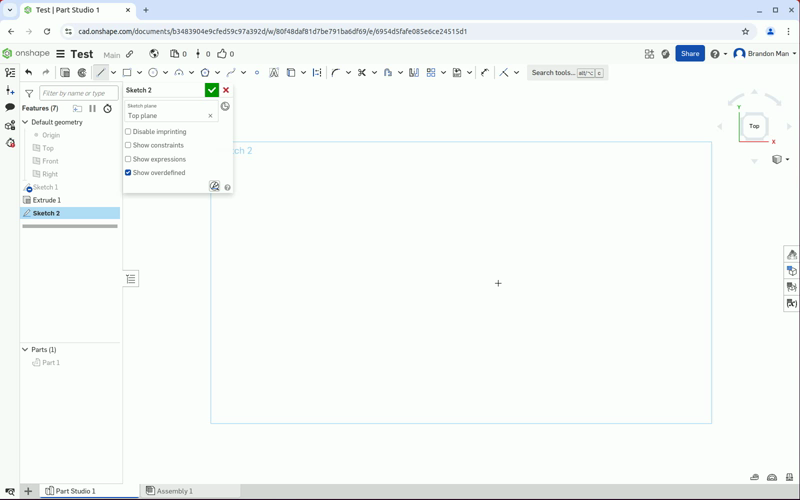
key_up(shift)
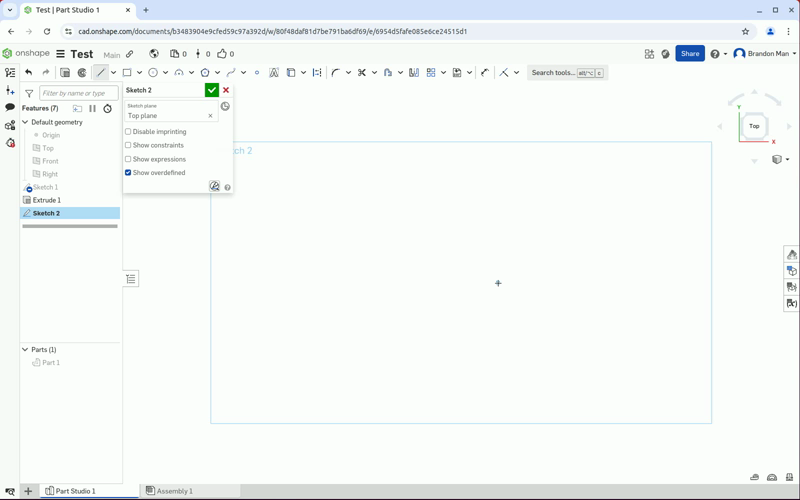
key_down(shift)
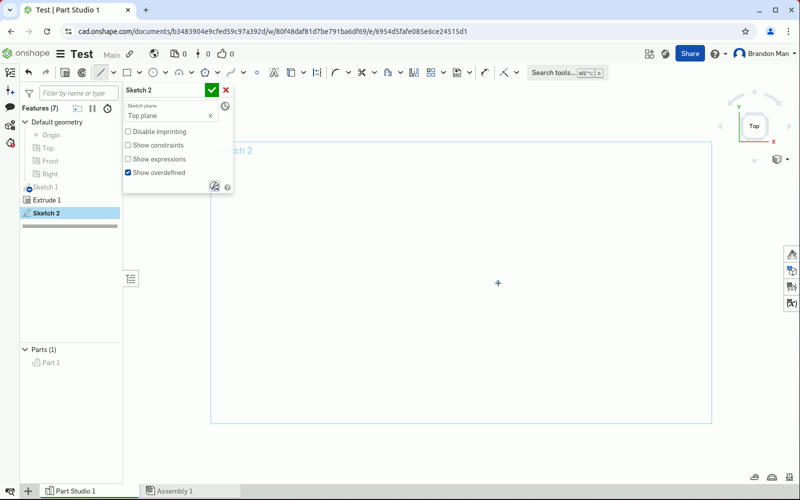
mouse_move(528, 282)
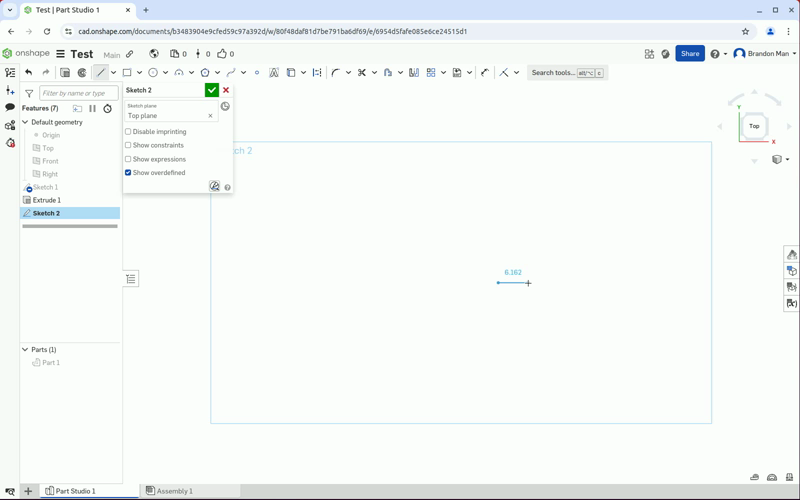
mouse_move(506, 282)
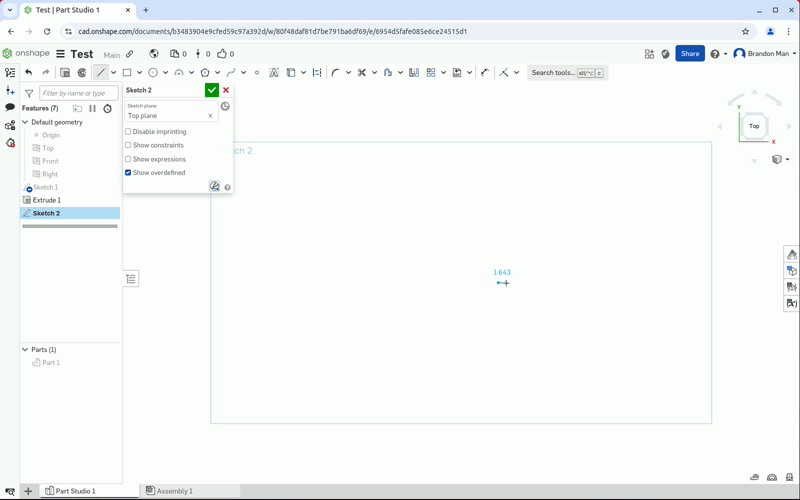
click(506, 282)
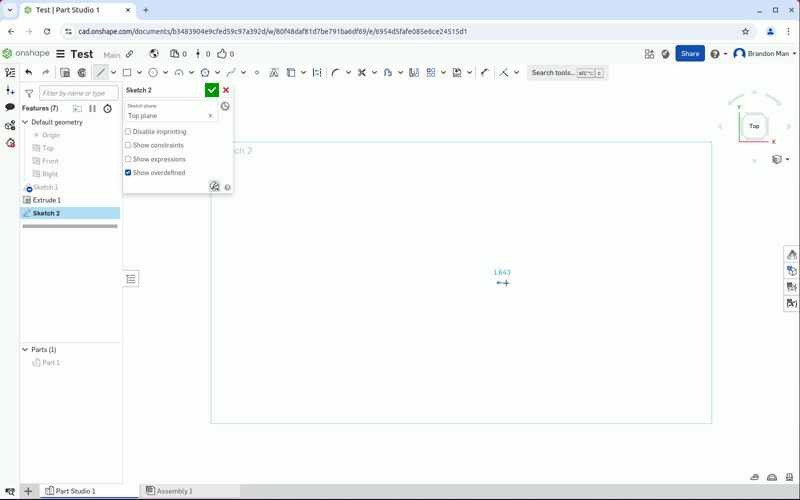
key_up(shift)
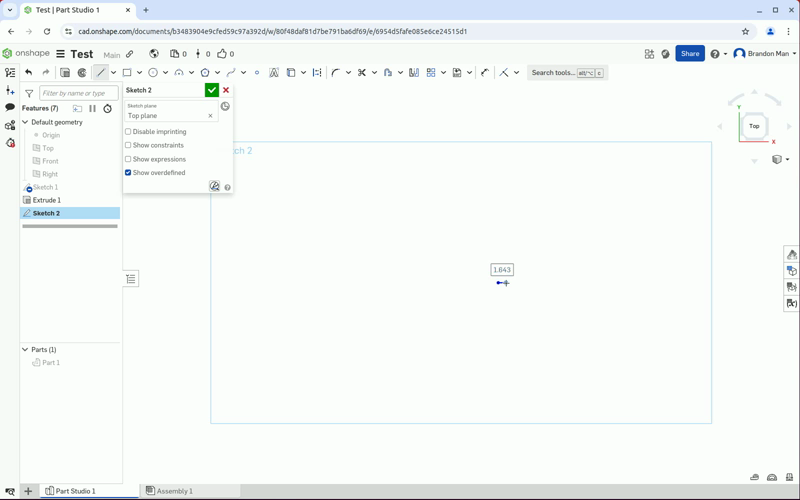
key_down(shift)
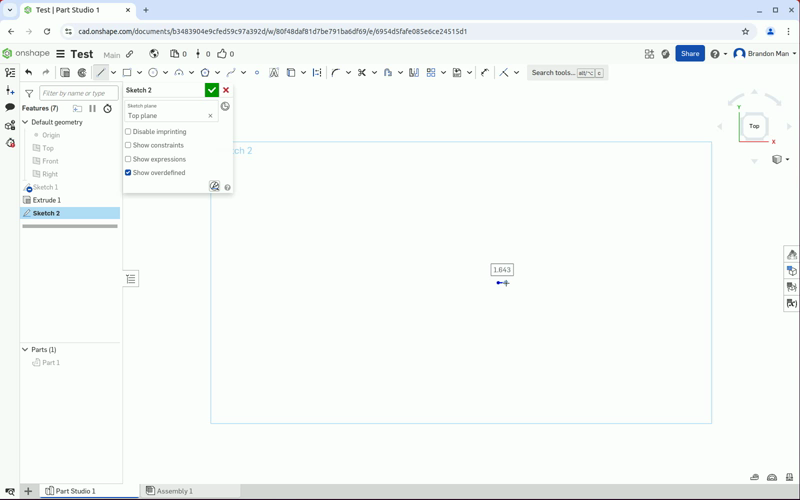
mouse_move(536, 282)
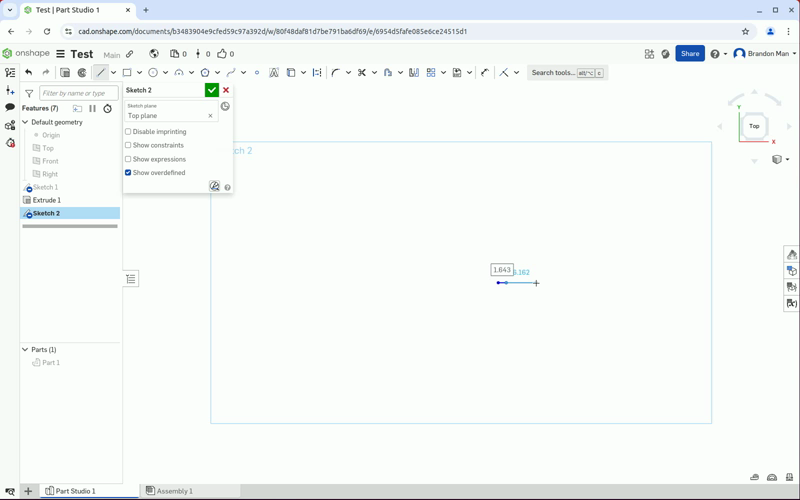
mouse_move(506, 278)
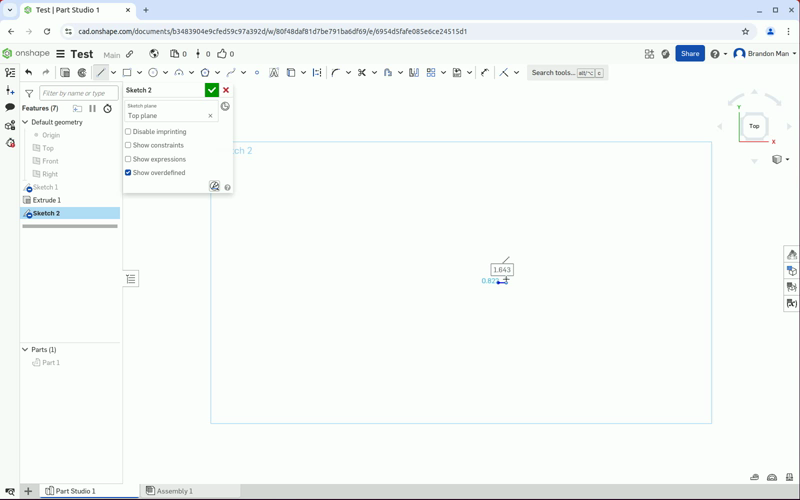
scroll(6)
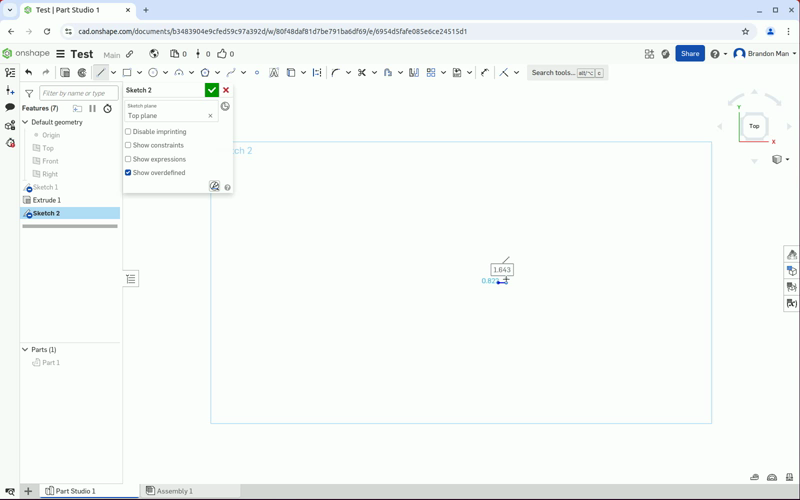
scroll(6)
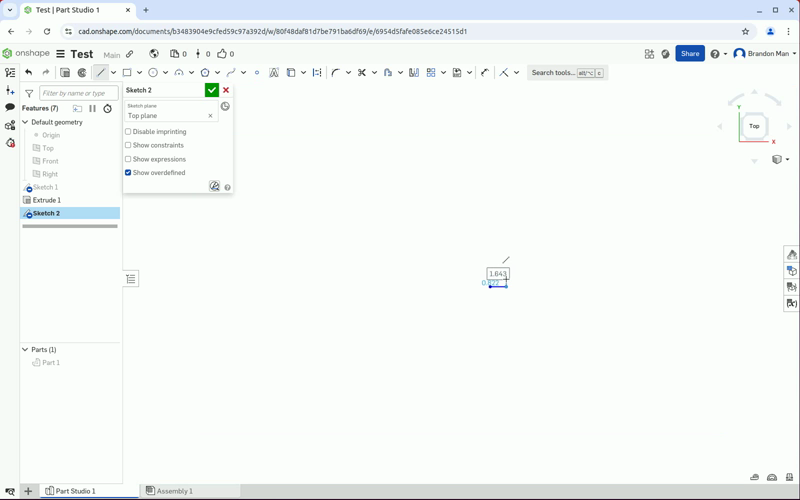
scroll(6)
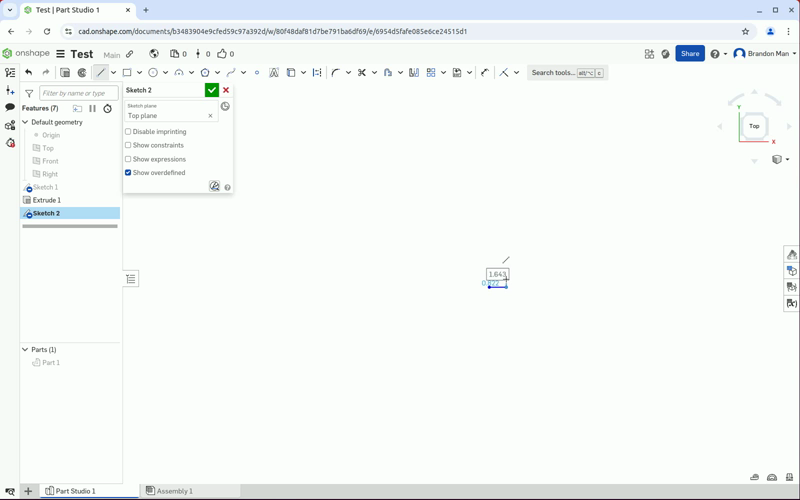
scroll(6)
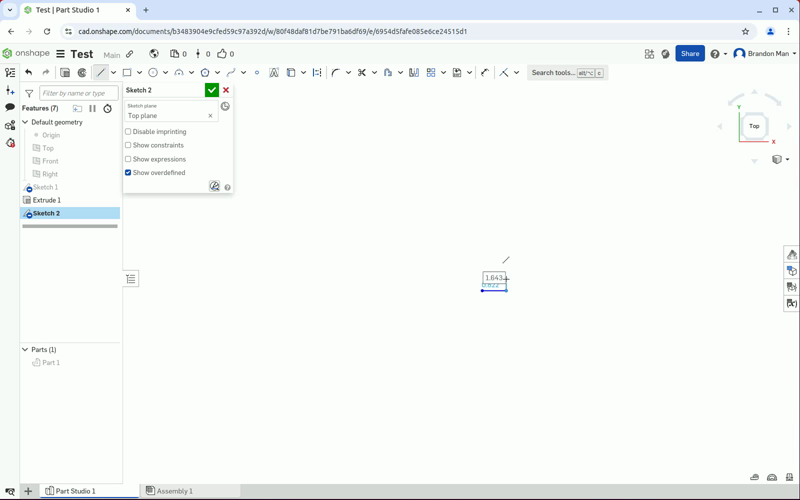
scroll(6)
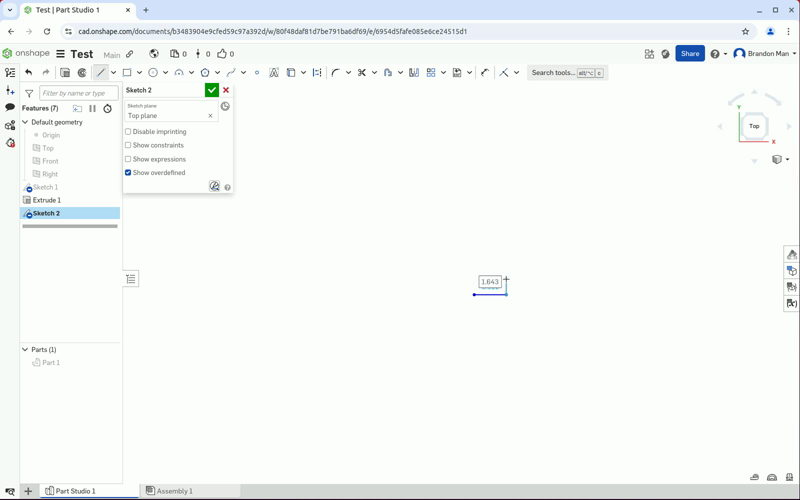
scroll(6)
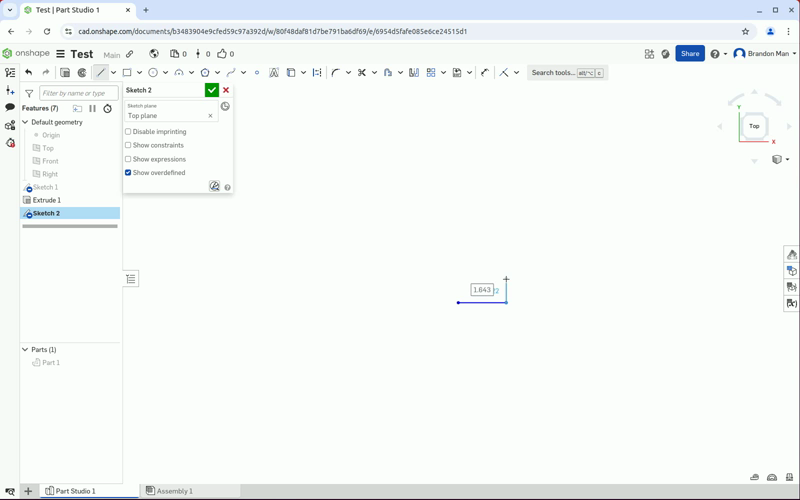
scroll(6)
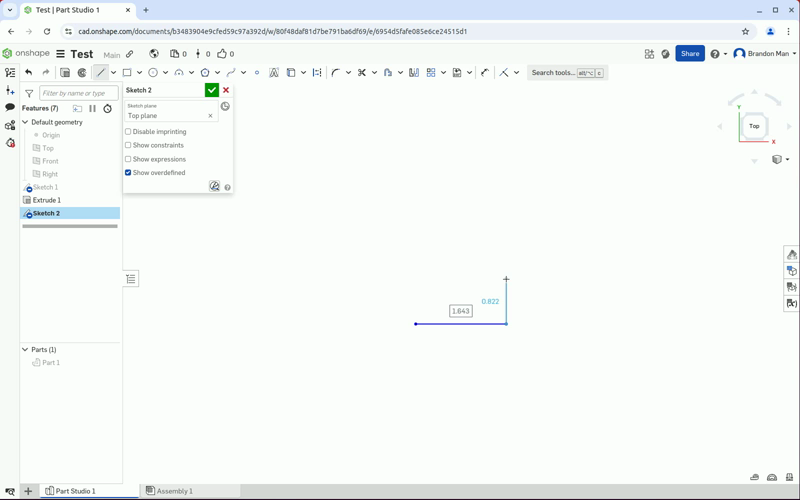
click(506, 278)
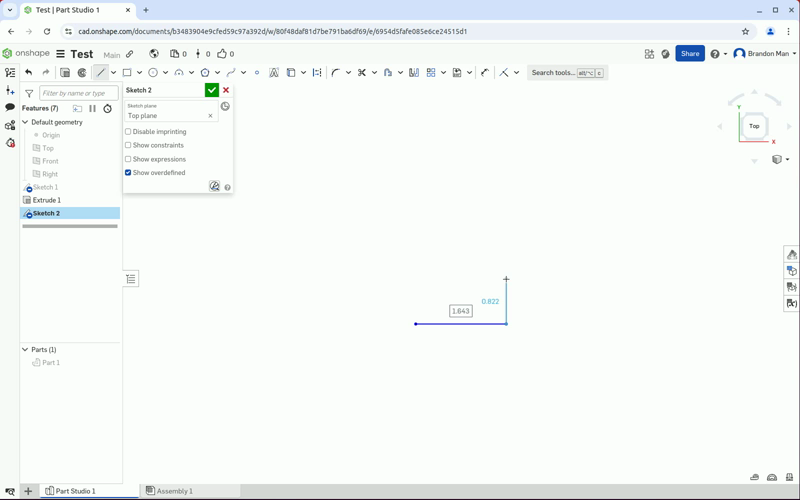
scroll(-6)
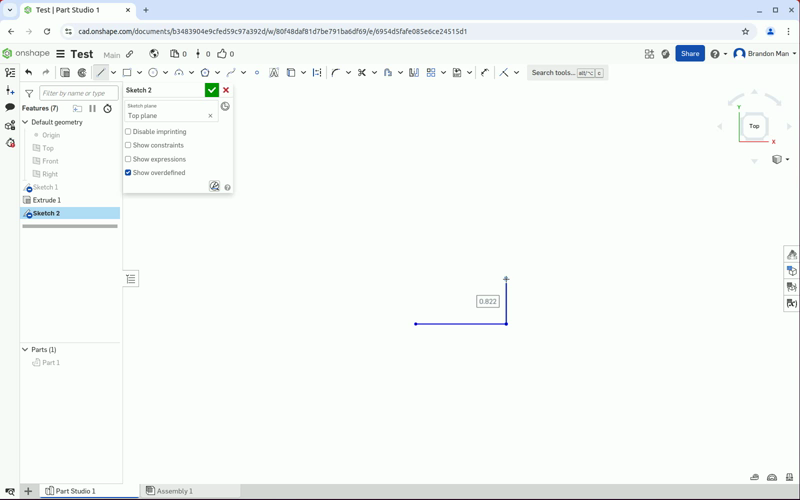
scroll(-6)
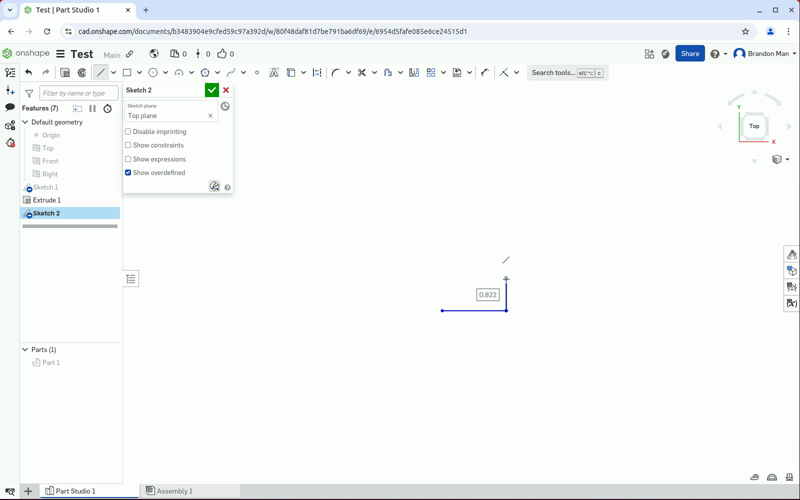
scroll(-6)
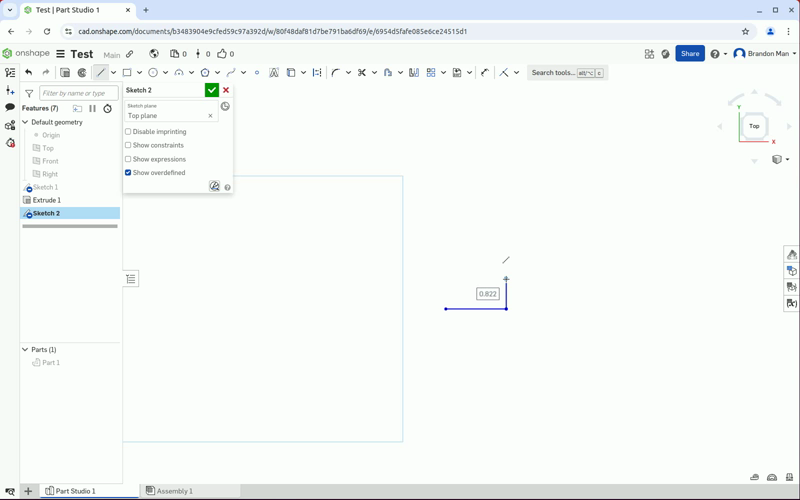
scroll(-6)
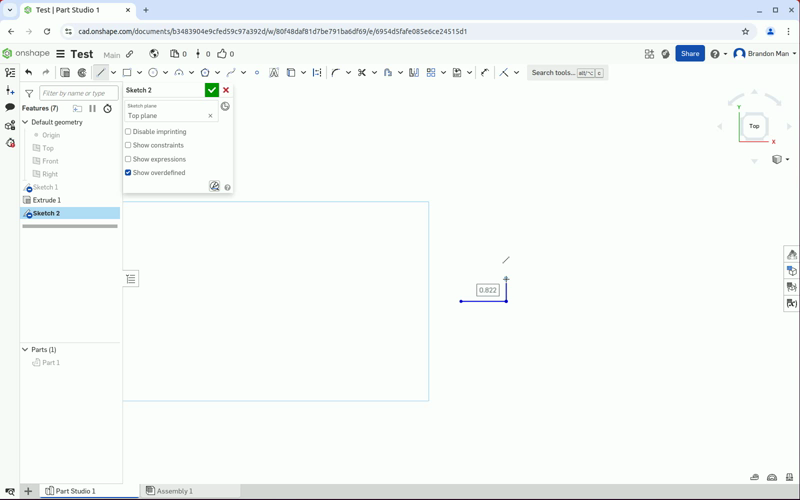
scroll(-6)
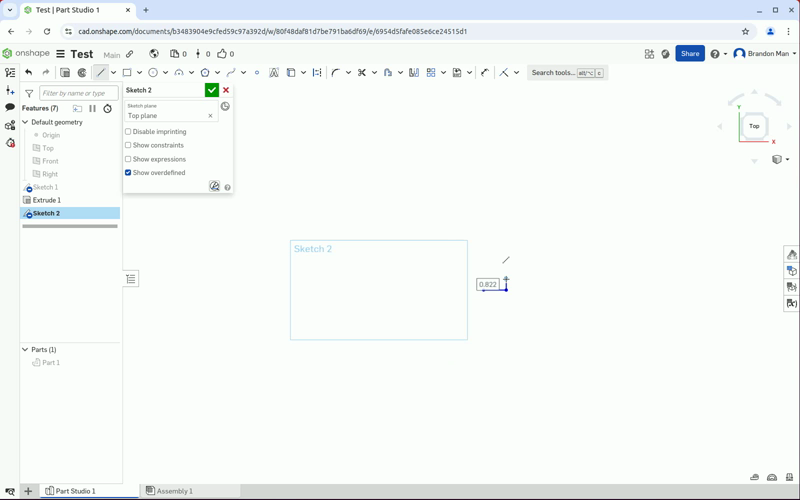
scroll(-6)
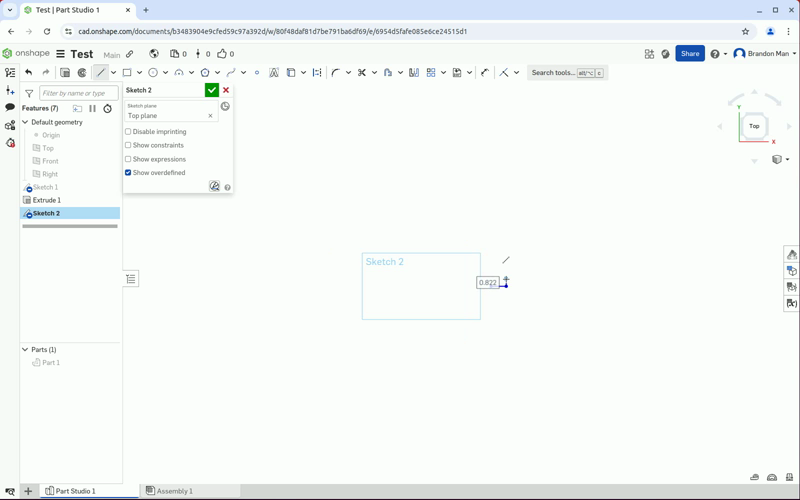
scroll(-6)
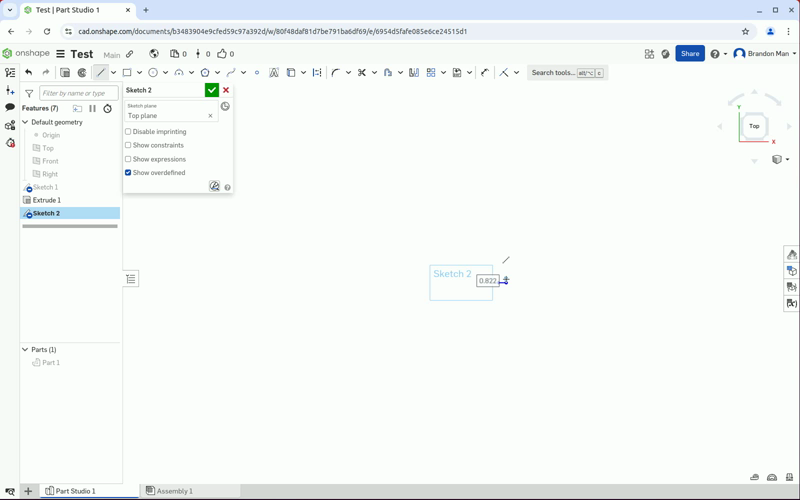
key_up(shift)
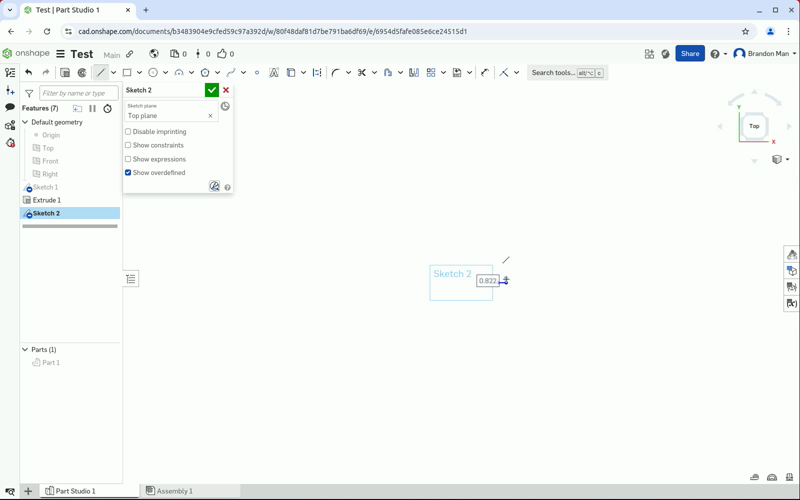
key_down(shift)
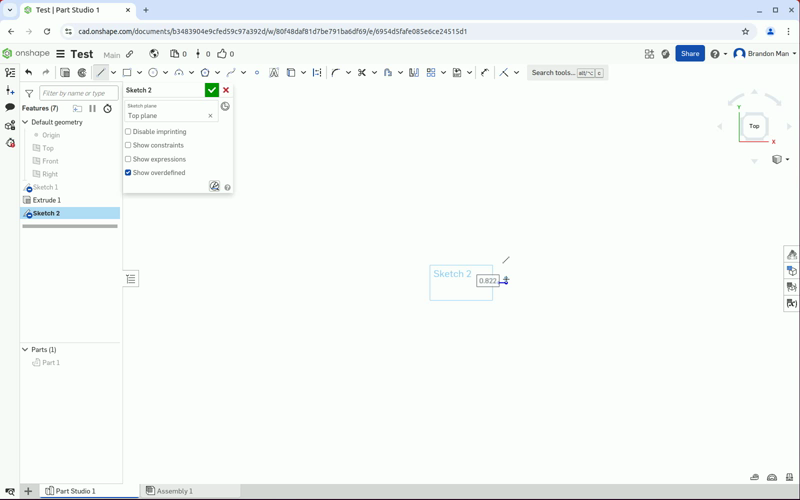
mouse_move(536, 278)
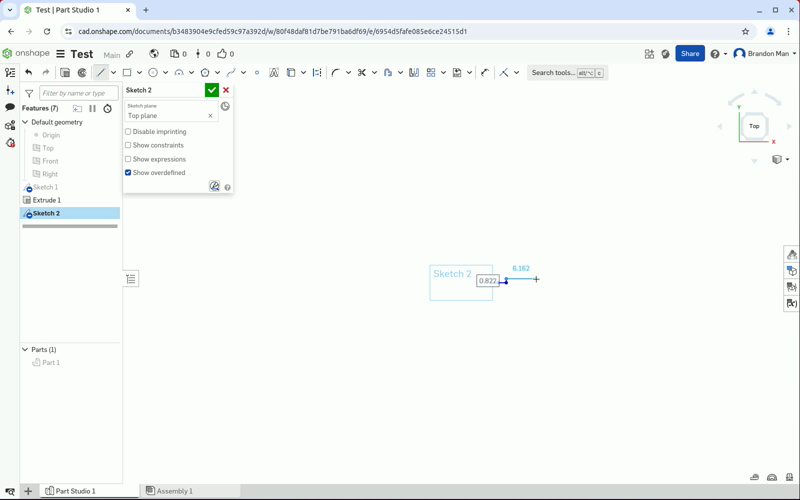
mouse_move(498, 278)
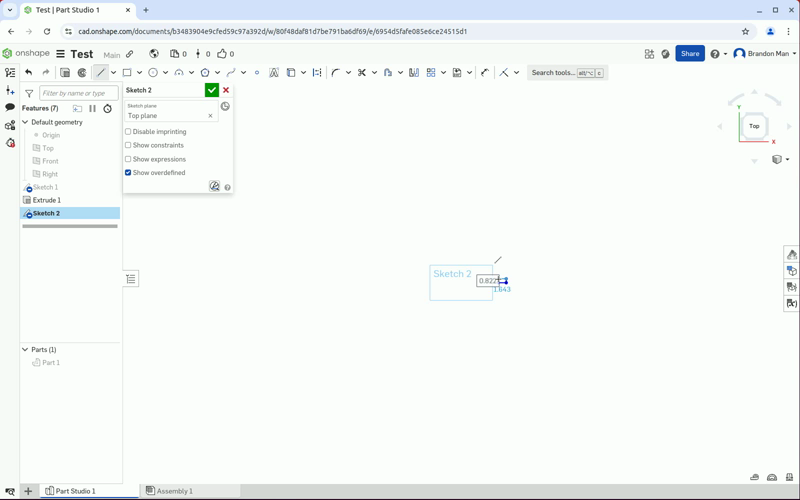
scroll(6)
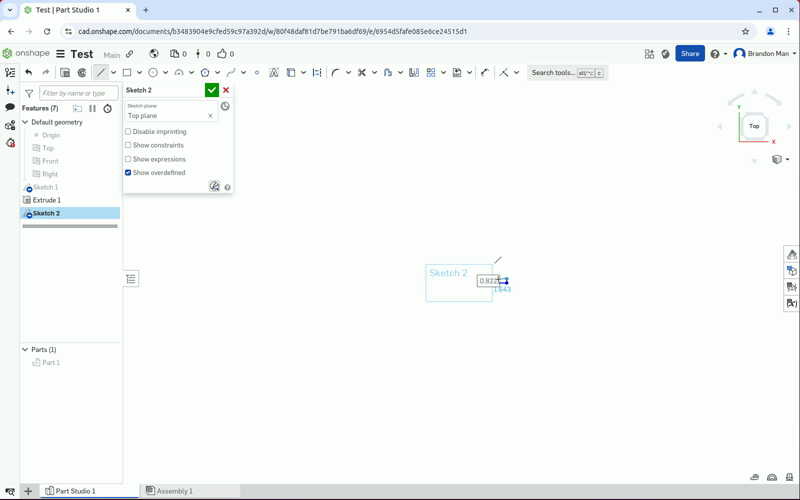
scroll(6)
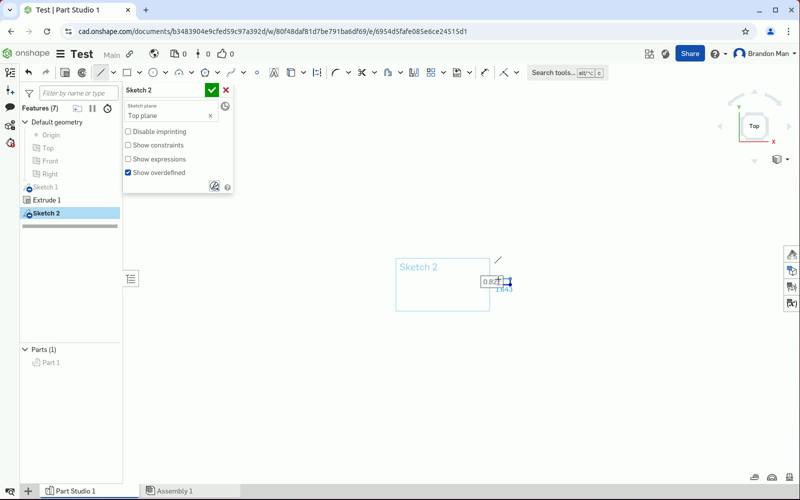
scroll(6)
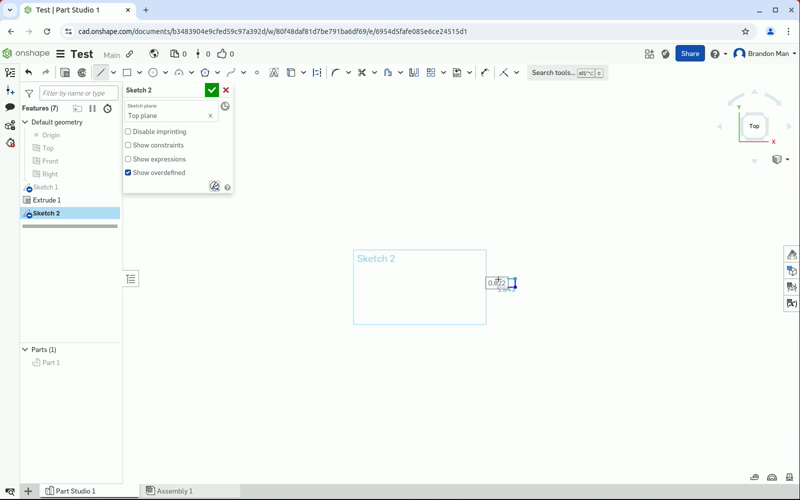
scroll(6)
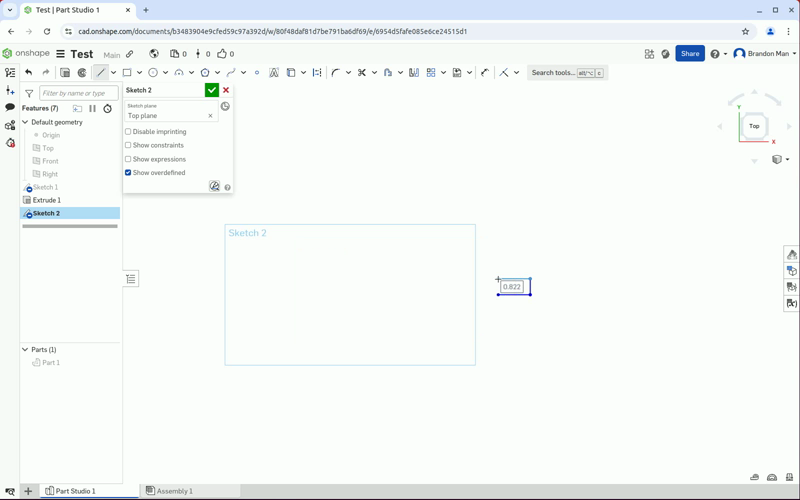
scroll(6)
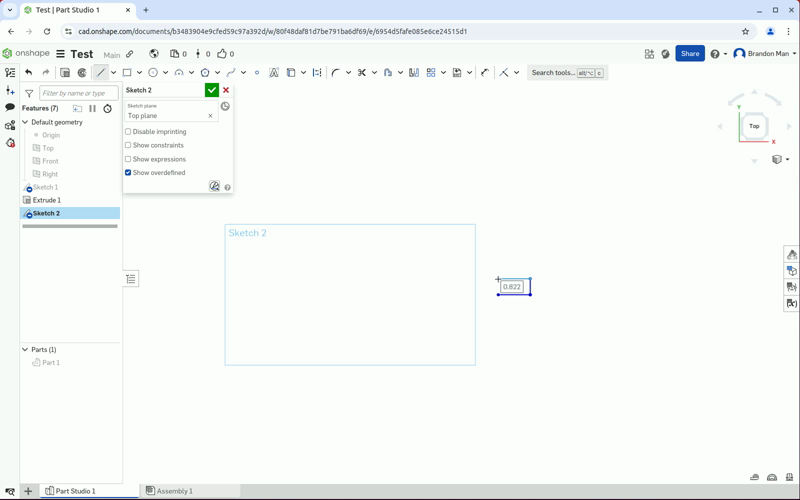
scroll(6)
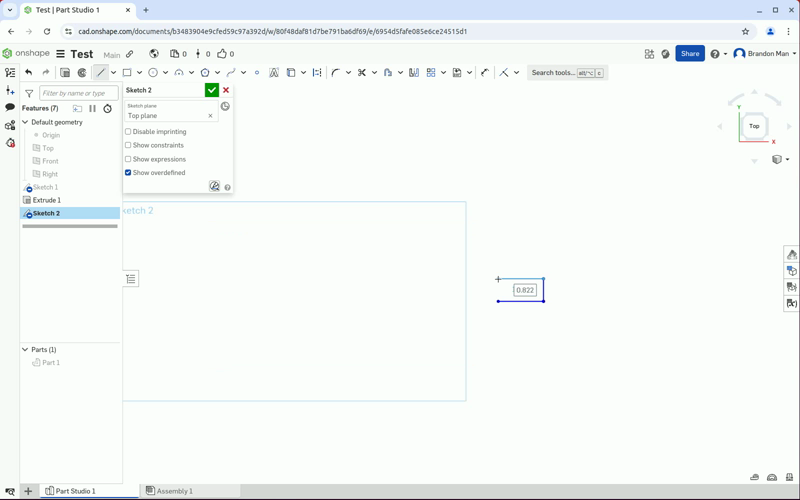
scroll(6)
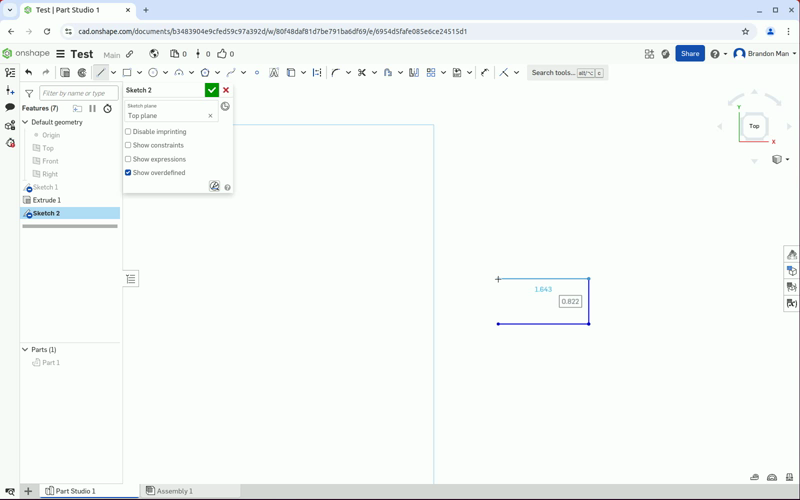
click(498, 278)
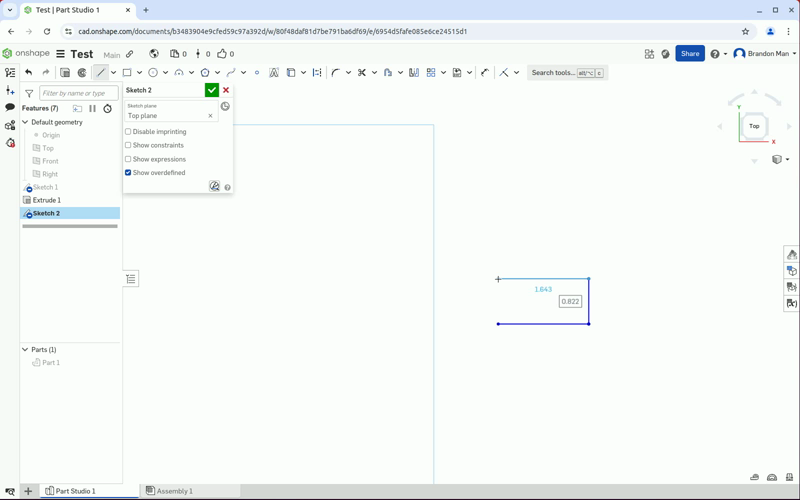
scroll(-6)
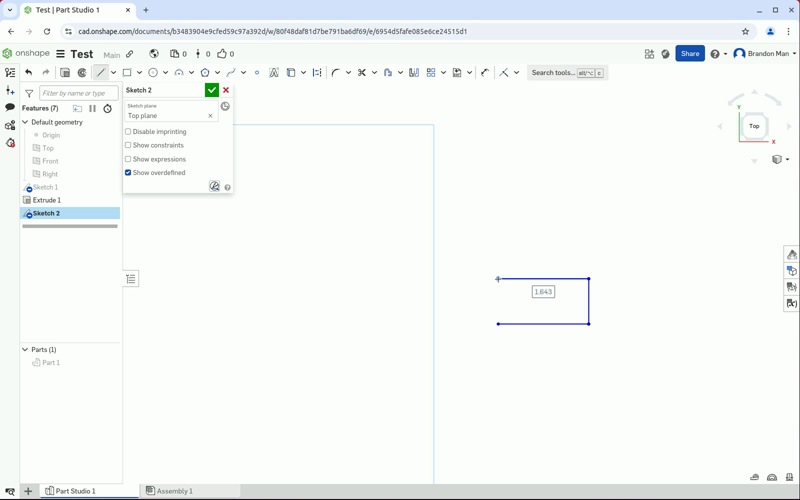
scroll(-6)
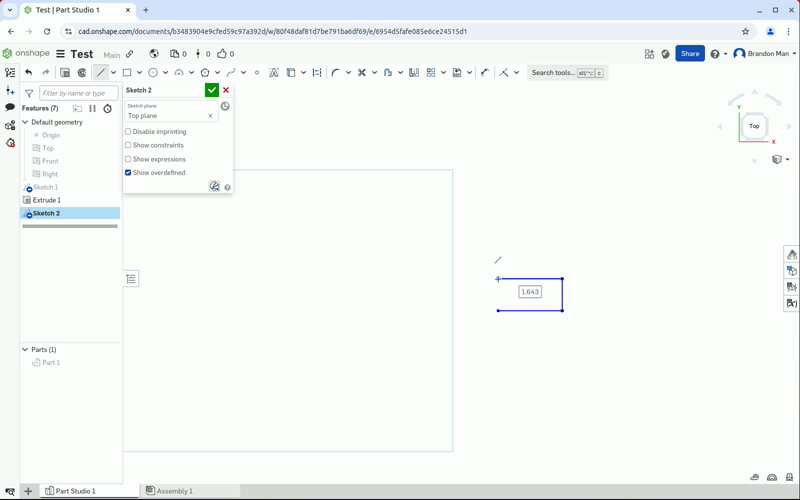
scroll(-6)
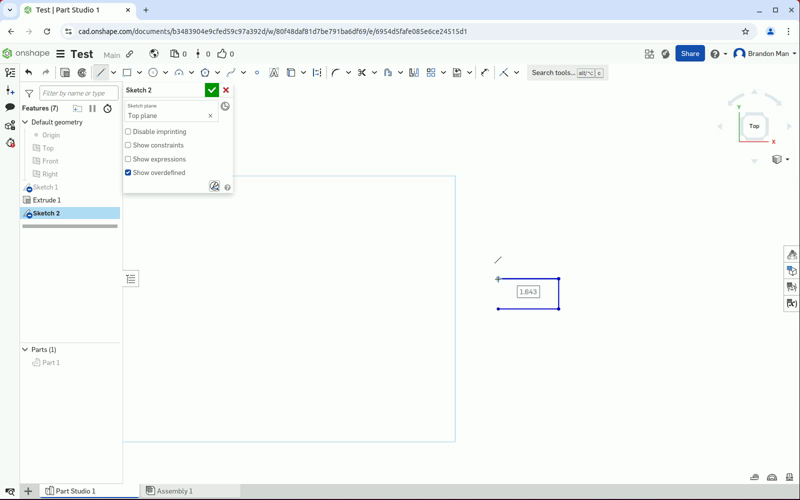
scroll(-6)
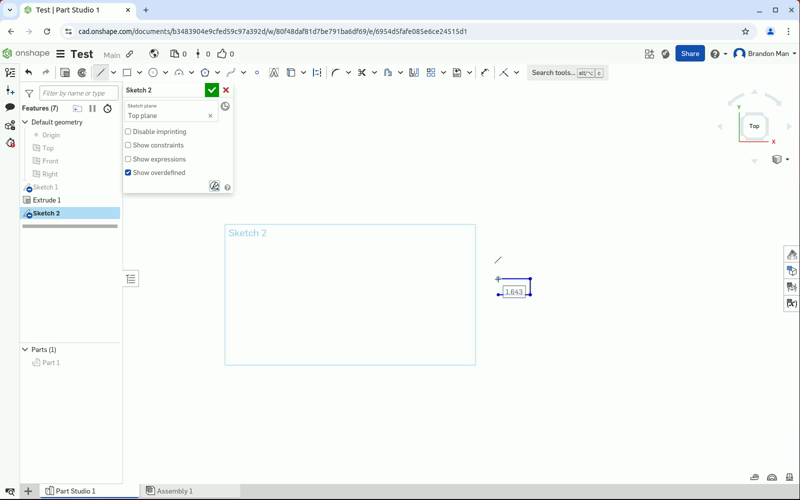
scroll(-6)
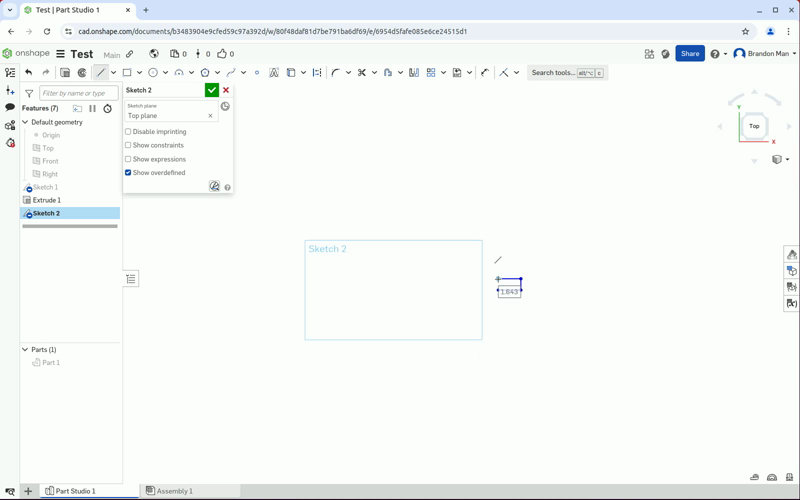
scroll(-6)
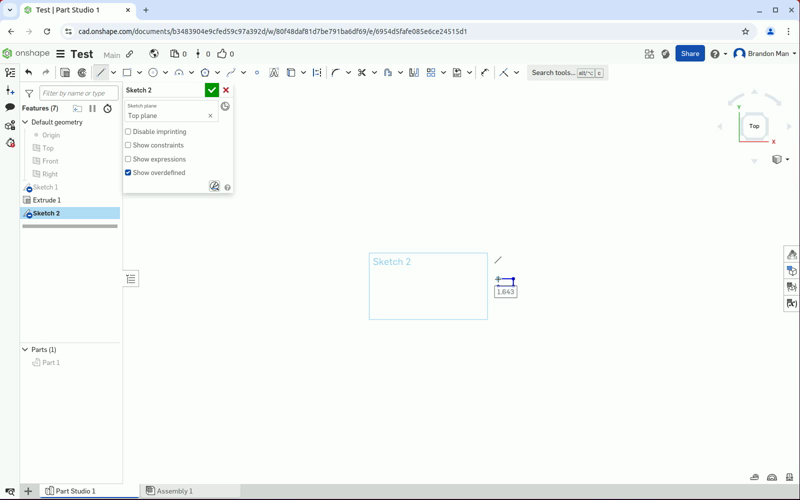
scroll(-6)
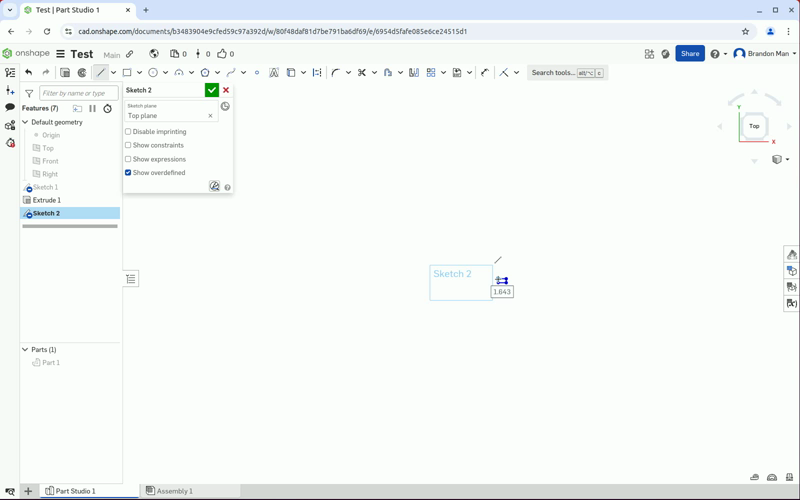
key_up(shift)
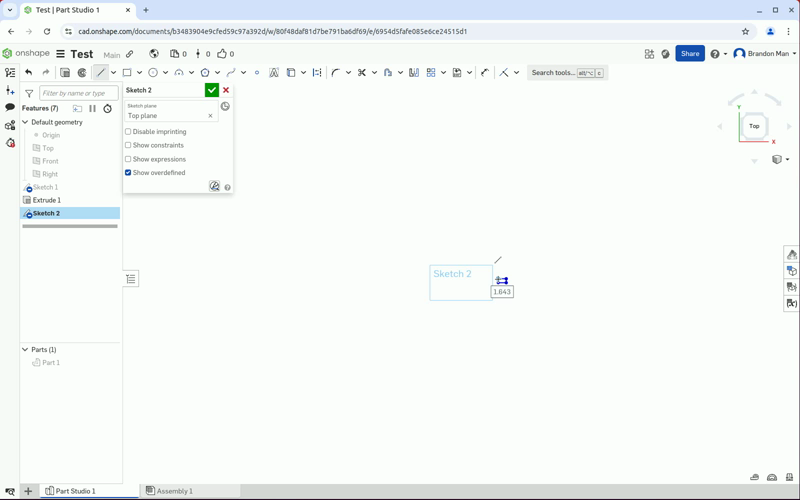
mouse_move(528, 278)
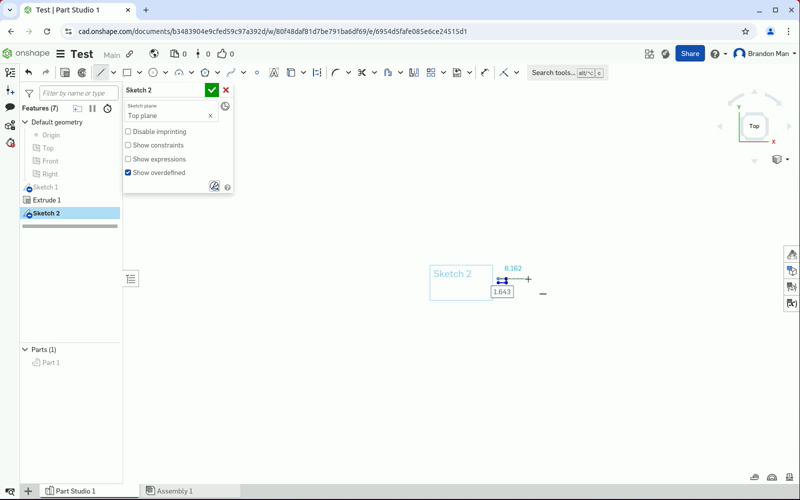
key_down(shift)
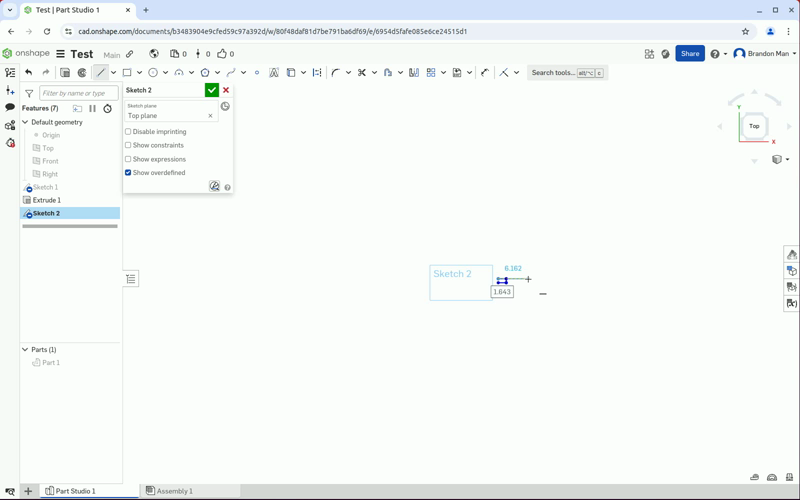
mouse_move(498, 282)
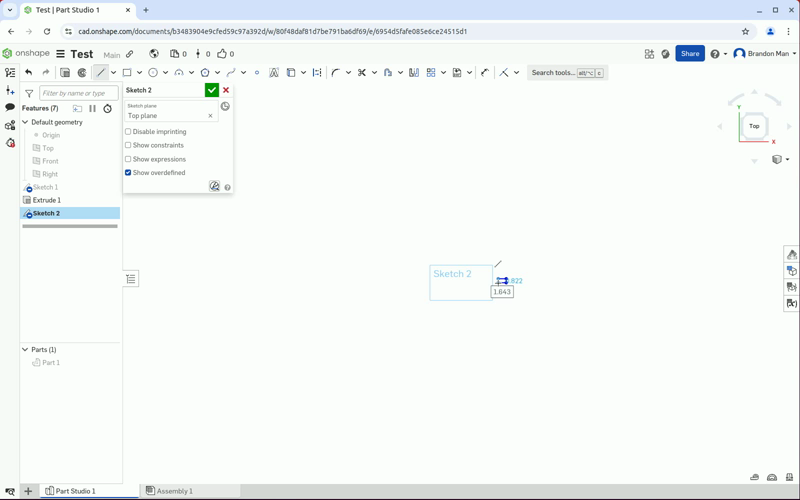
scroll(6)
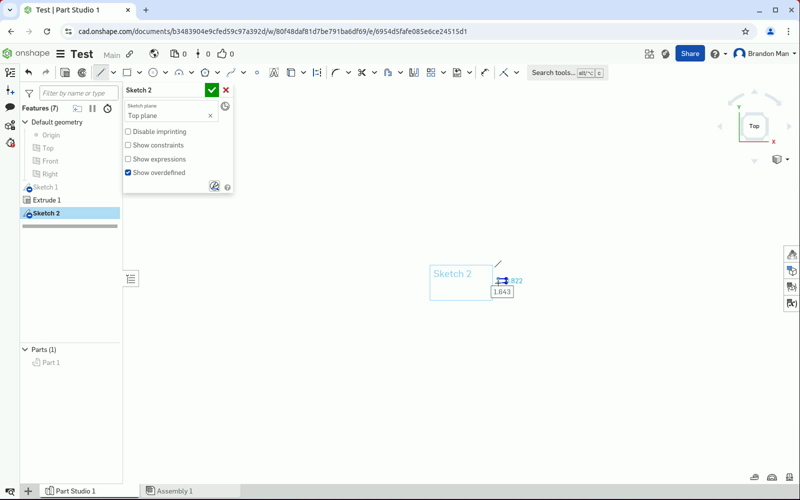
scroll(6)
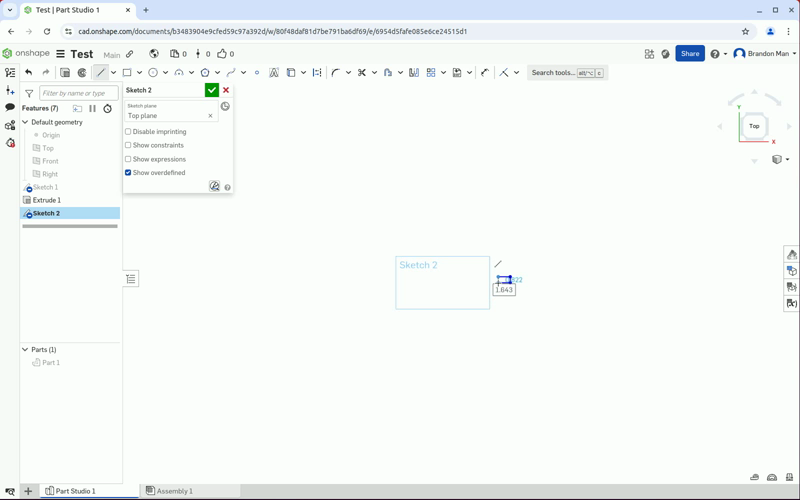
scroll(6)
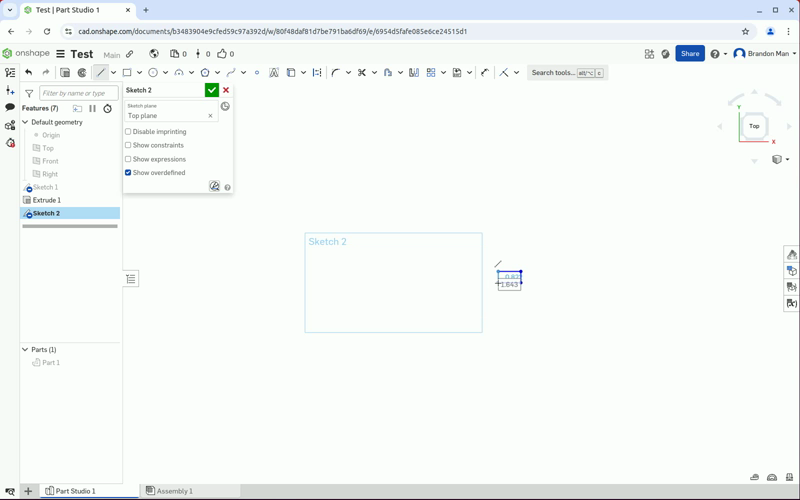
scroll(6)
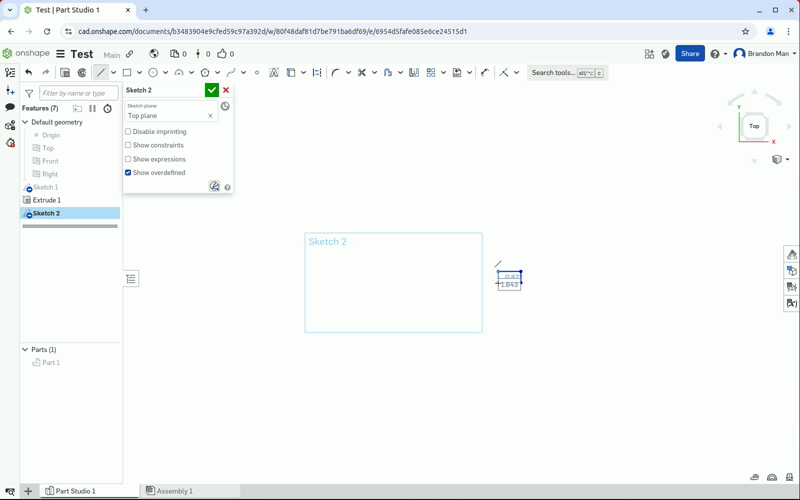
scroll(6)
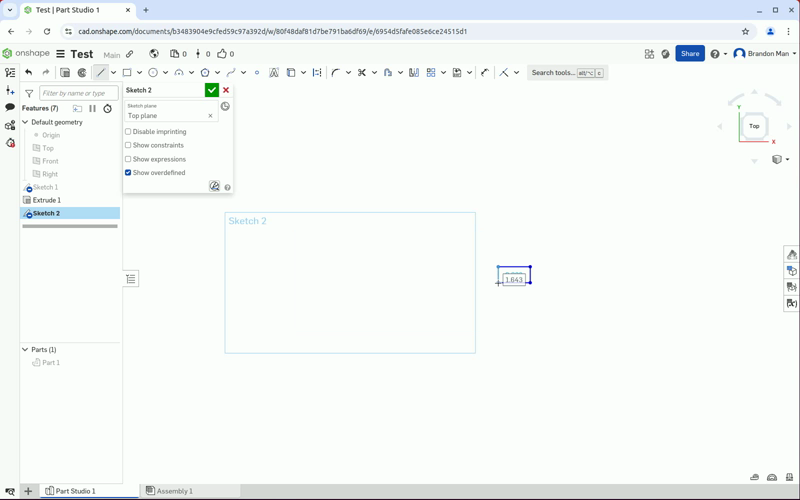
scroll(6)
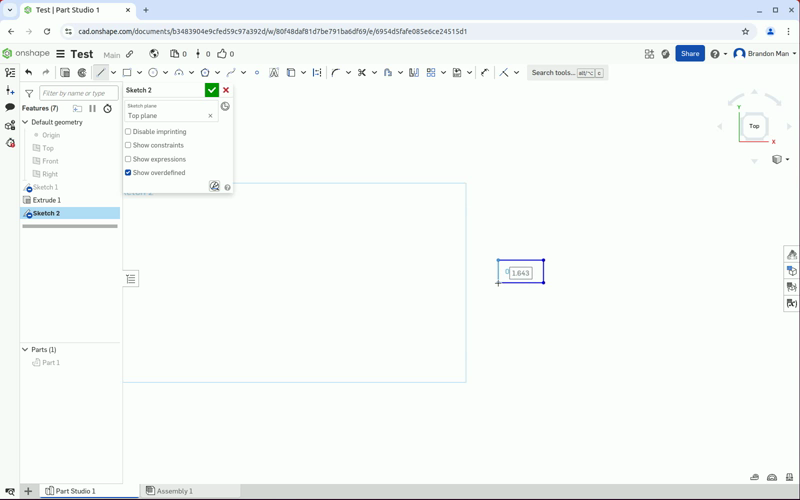
scroll(6)
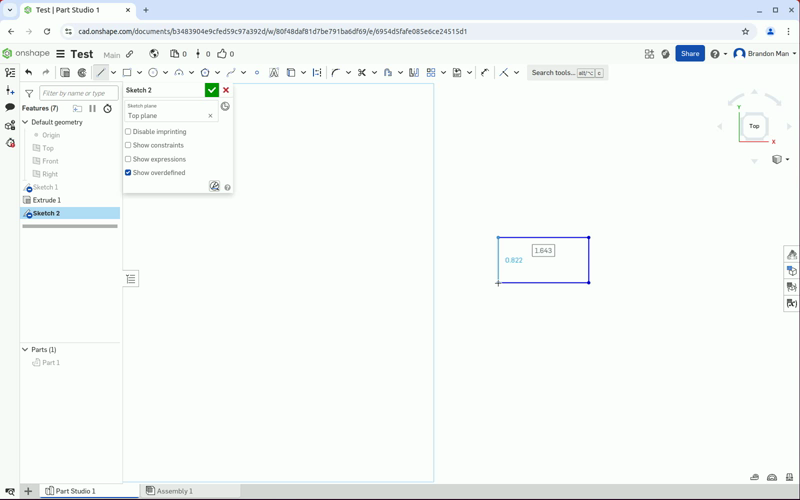
key_up(shift)
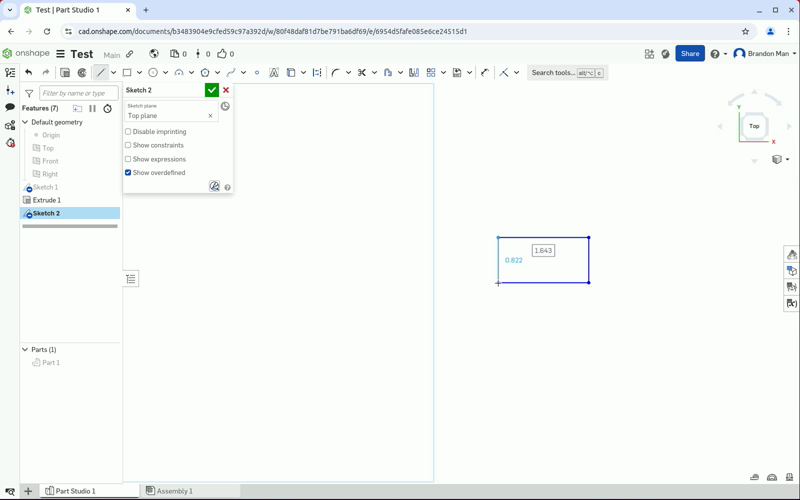
click(498, 282)
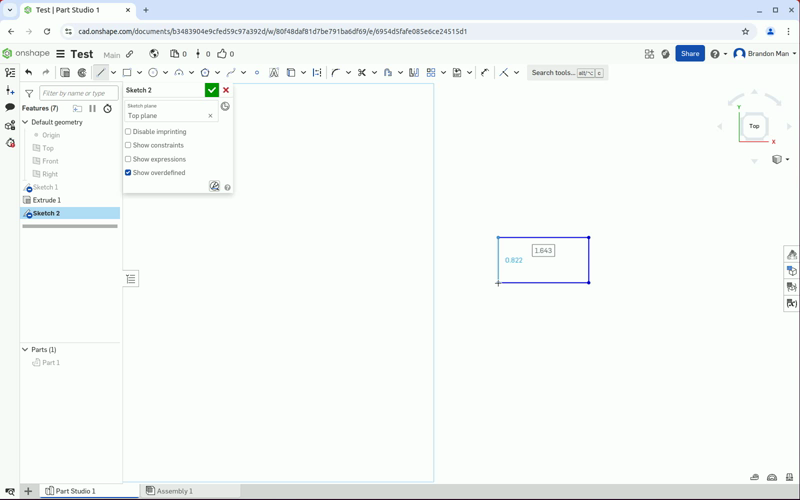
scroll(-6)
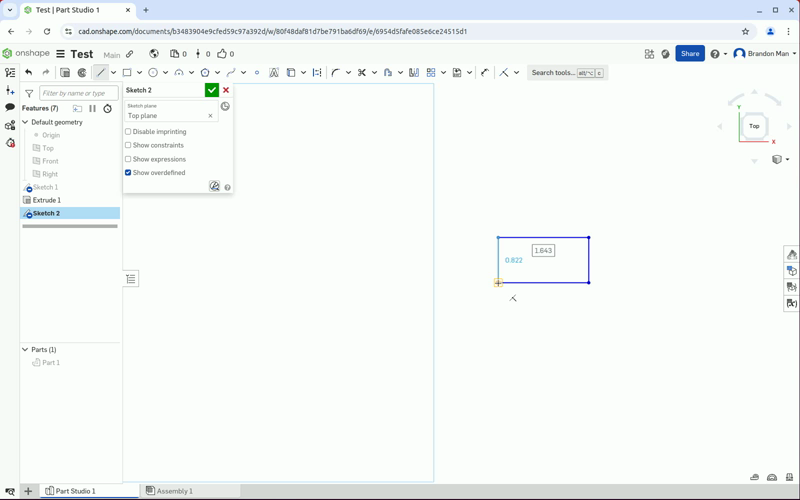
scroll(-6)
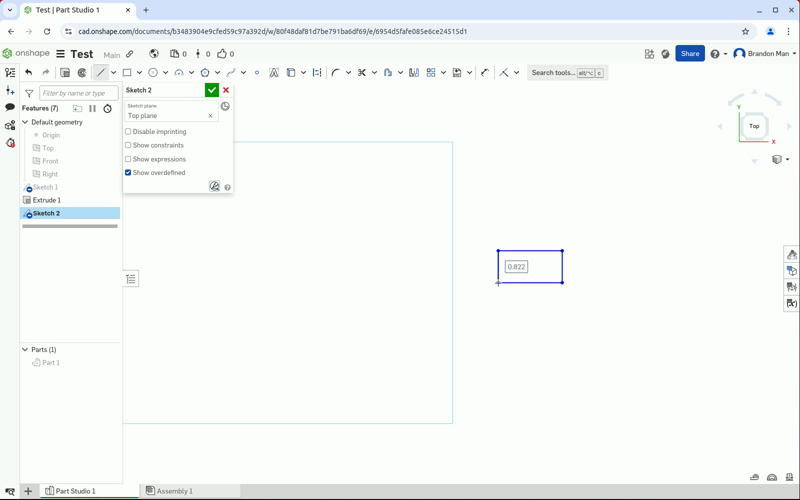
scroll(-6)
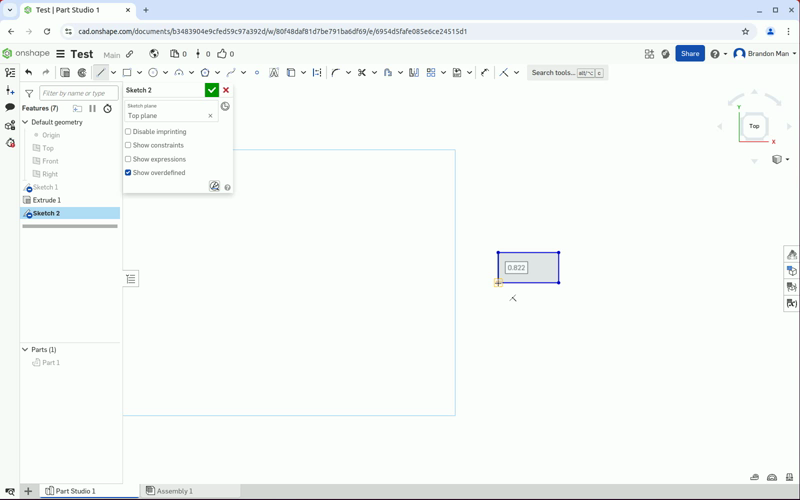
scroll(-6)
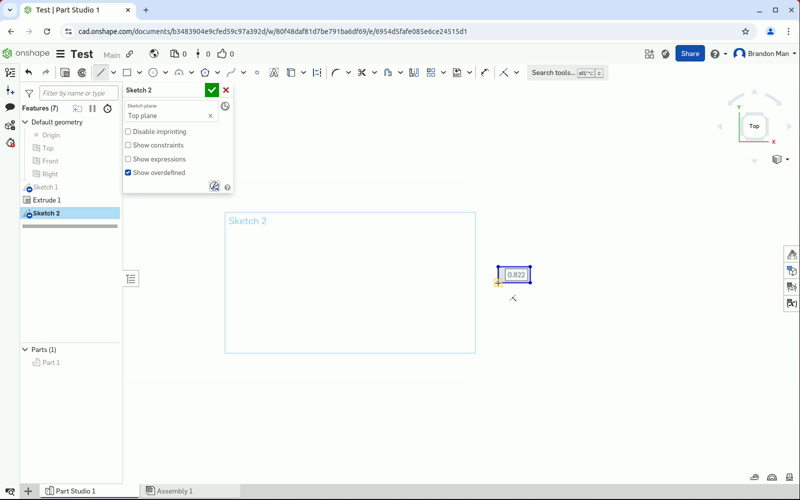
scroll(-6)
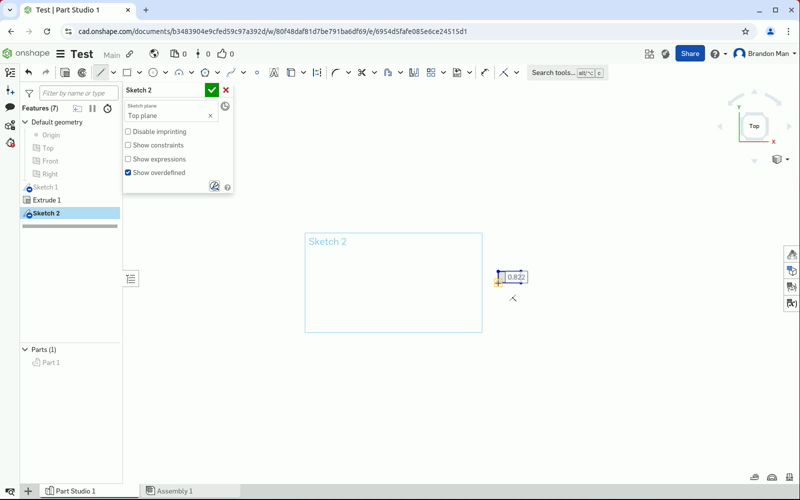
scroll(-6)
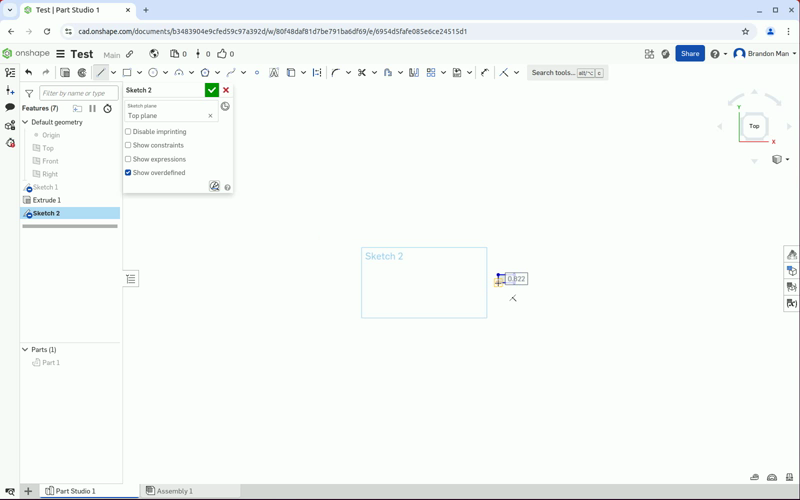
scroll(-6)
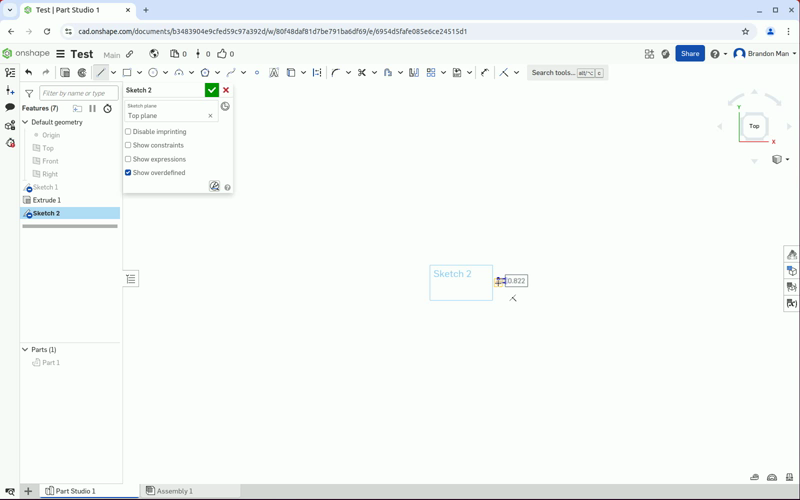
key(esc)
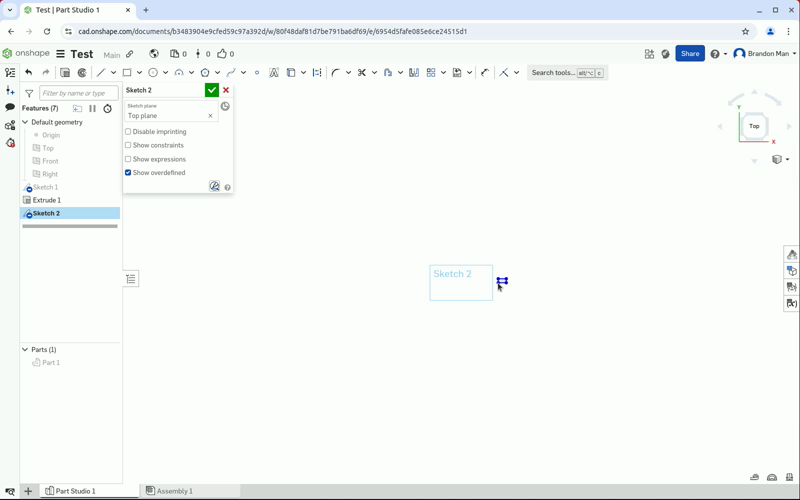
mouse_move(505, 280)
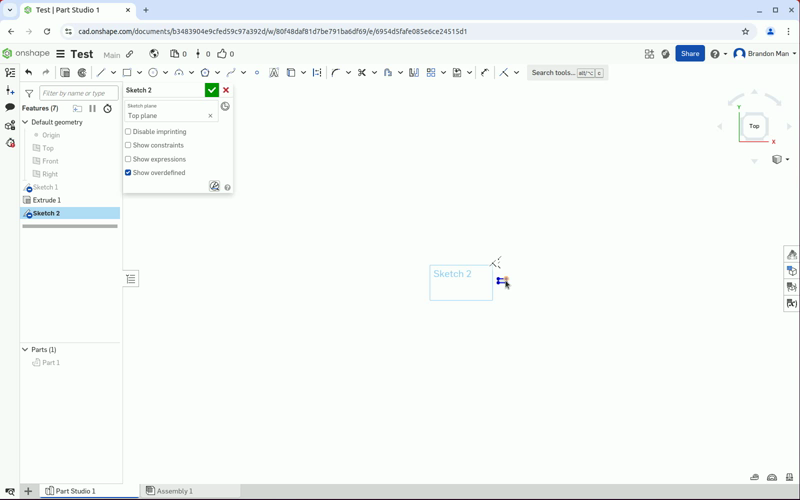
scroll(6)
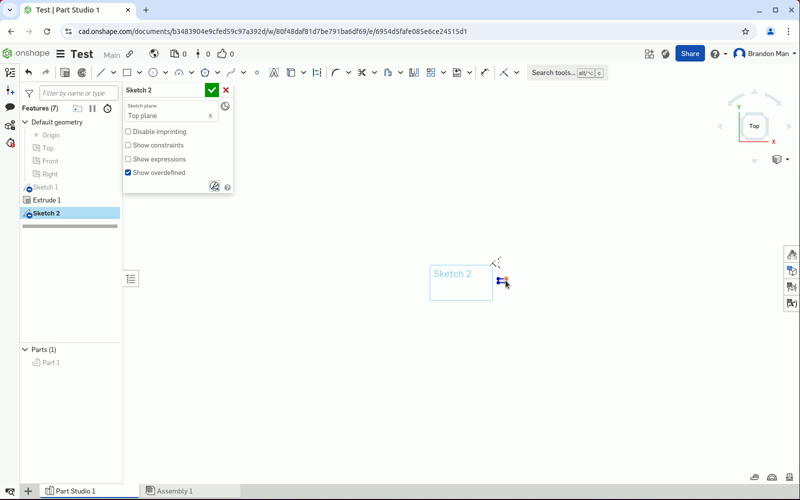
scroll(6)
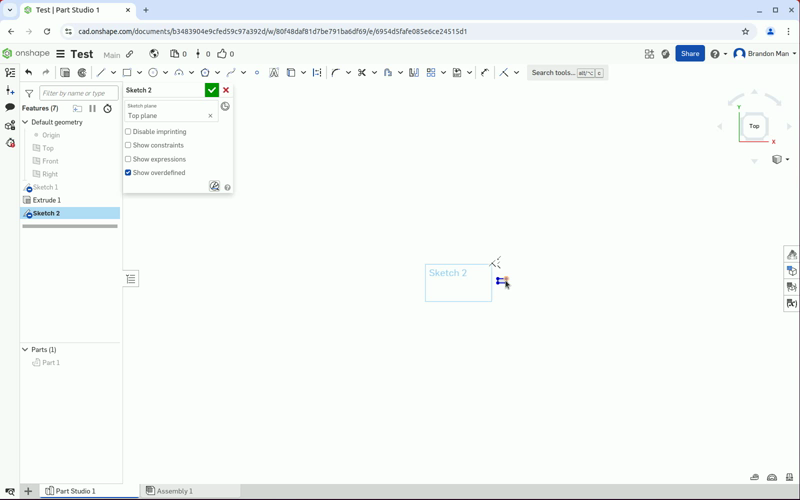
scroll(6)
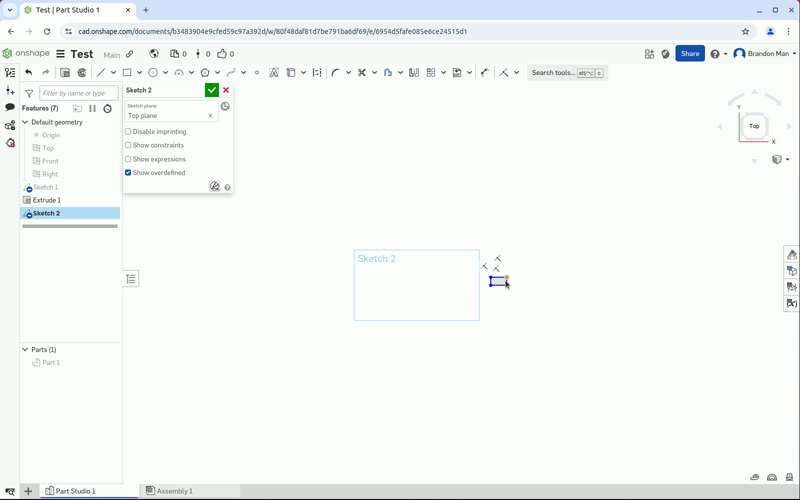
scroll(6)
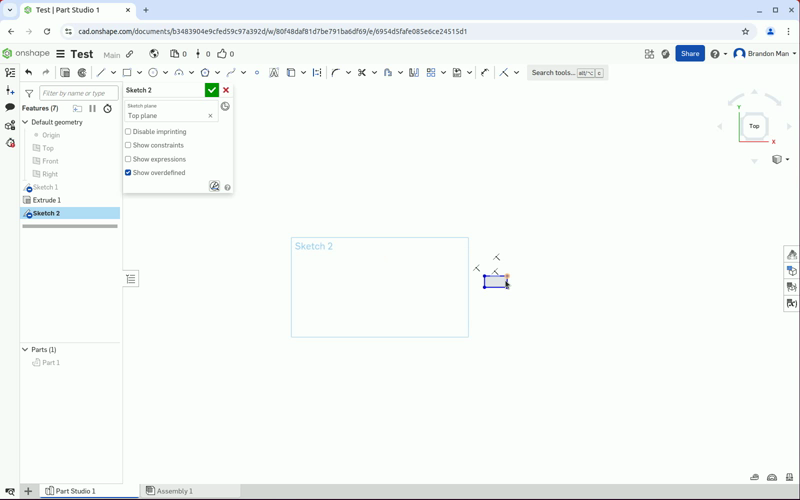
scroll(6)
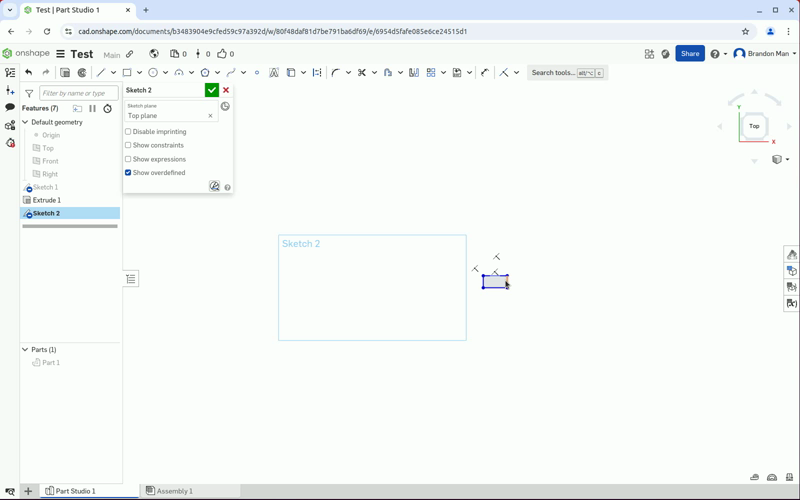
scroll(6)
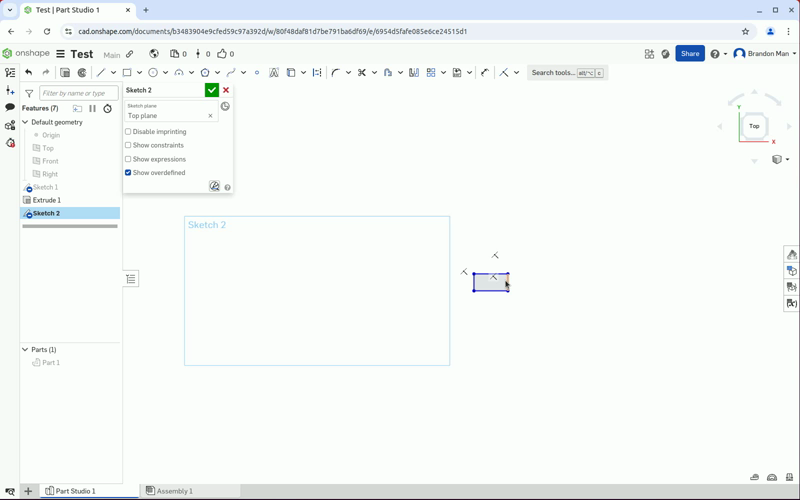
scroll(6)
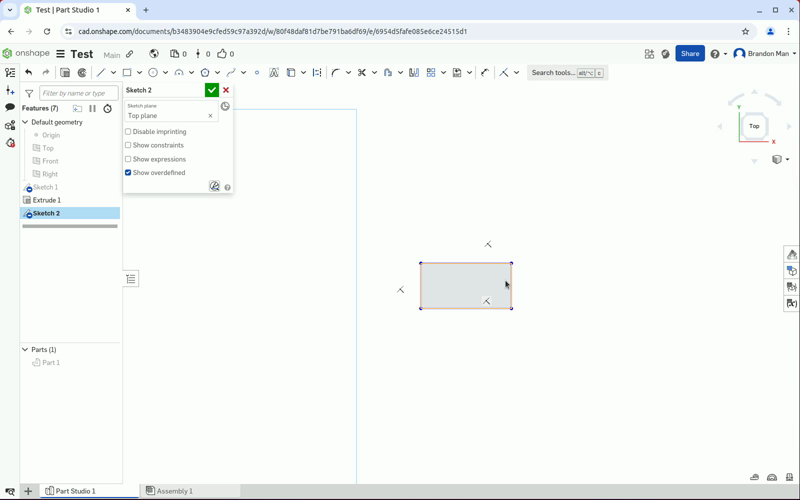
click(505, 280)
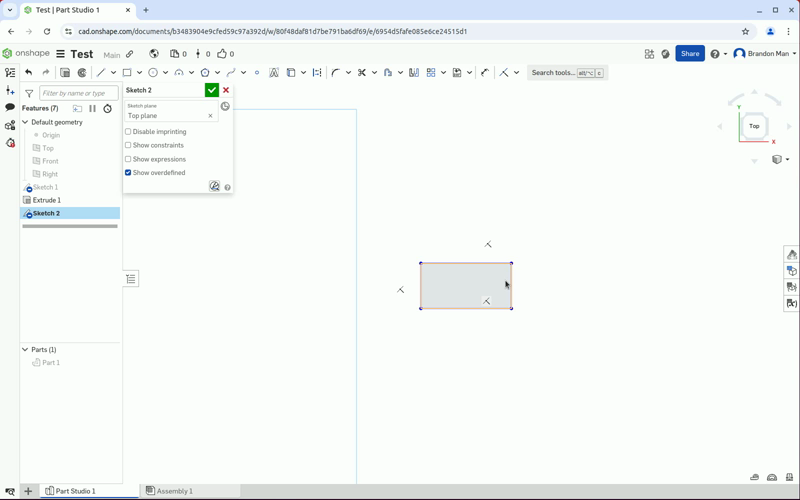
scroll(-6)
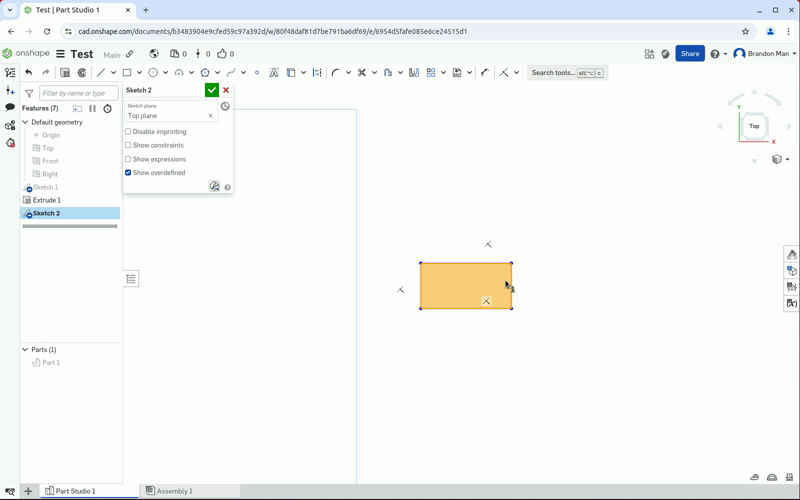
scroll(-6)
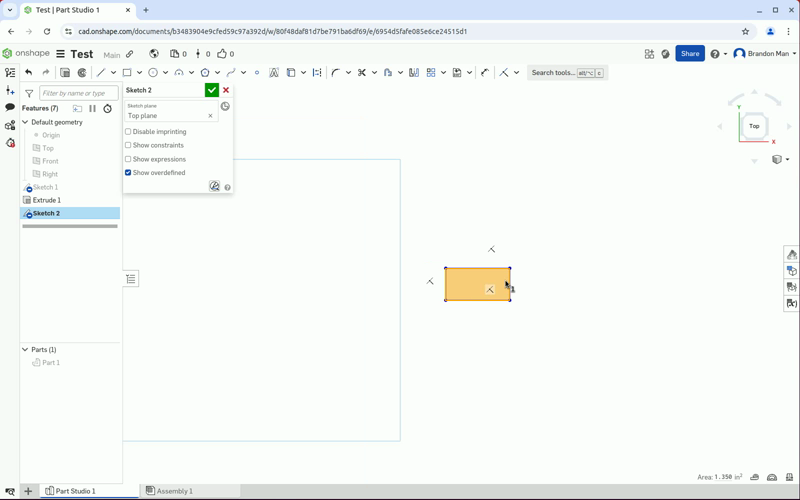
scroll(-6)
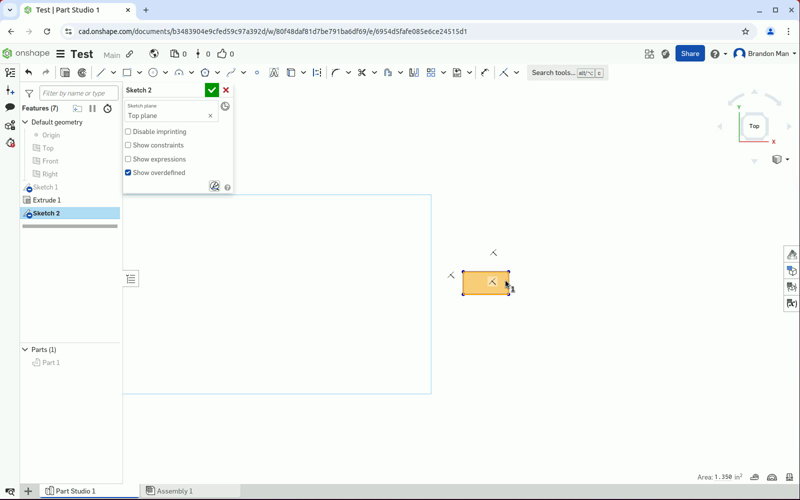
scroll(-6)
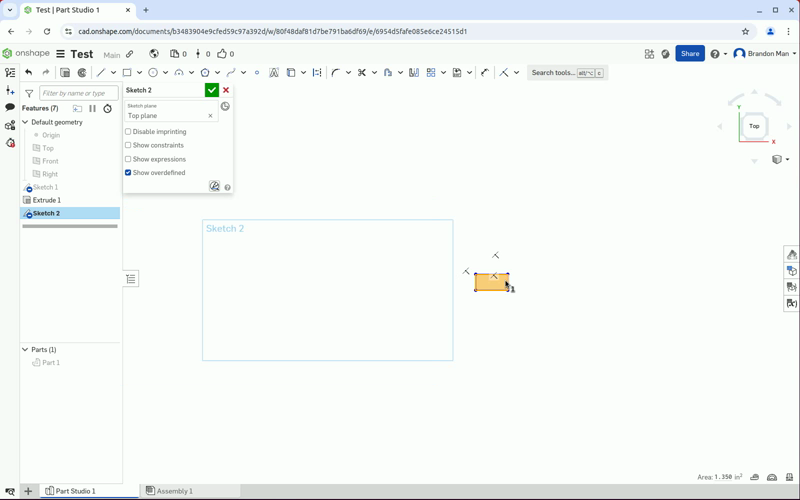
scroll(-6)
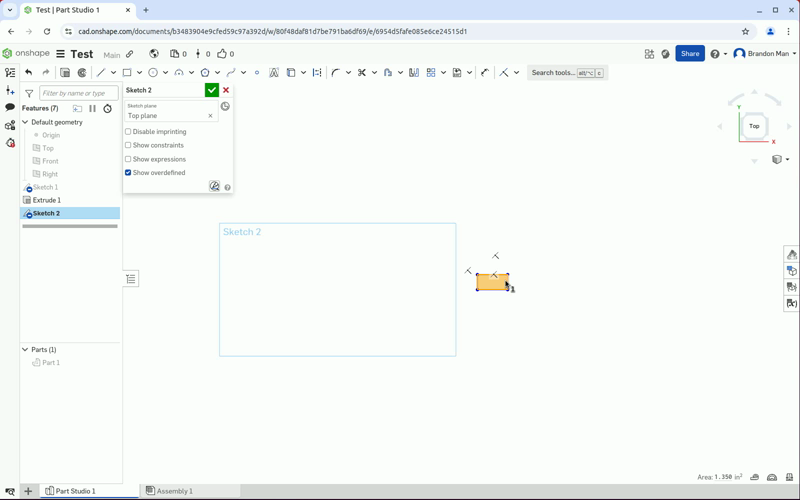
scroll(-6)
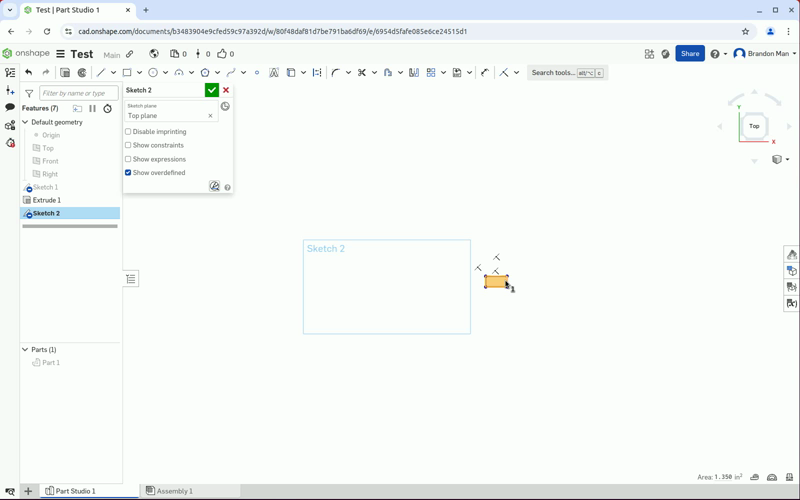
scroll(-6)
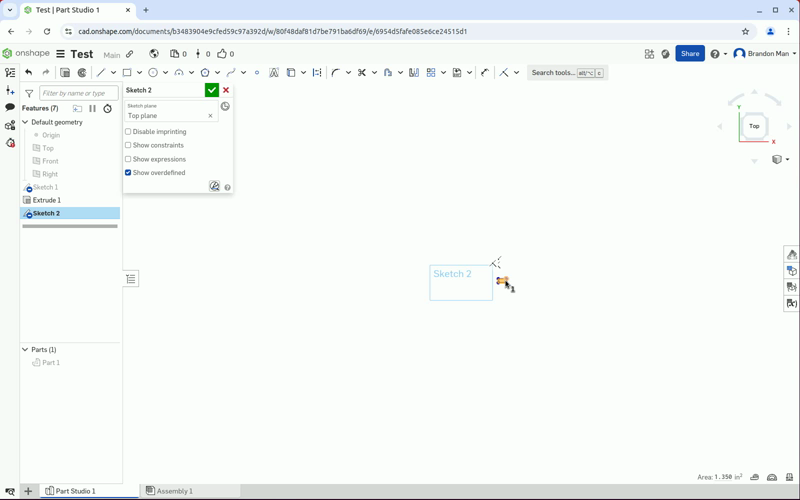
mouse_move(73, 352)
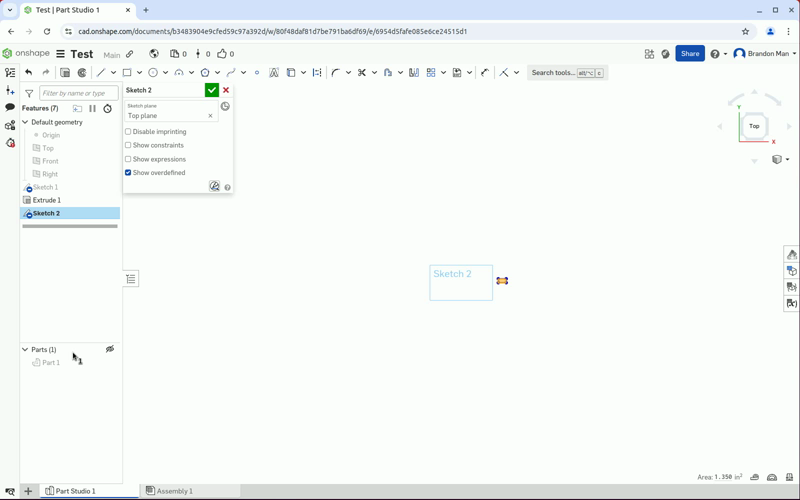
key(shift+y)
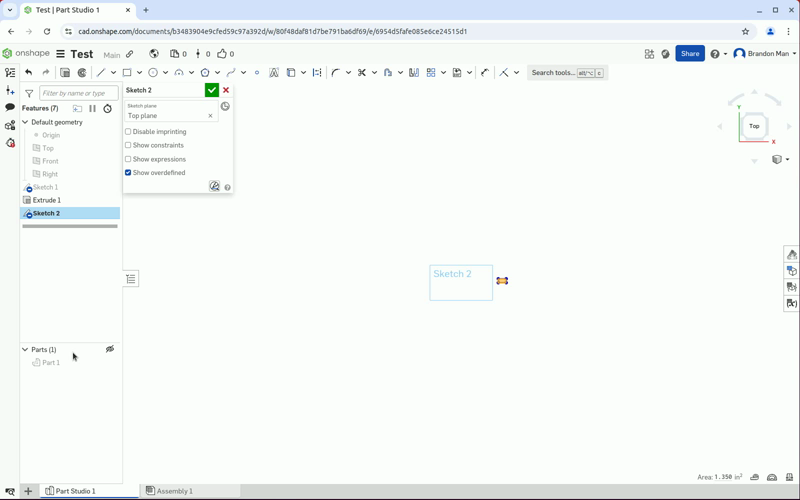
key(shift+e)
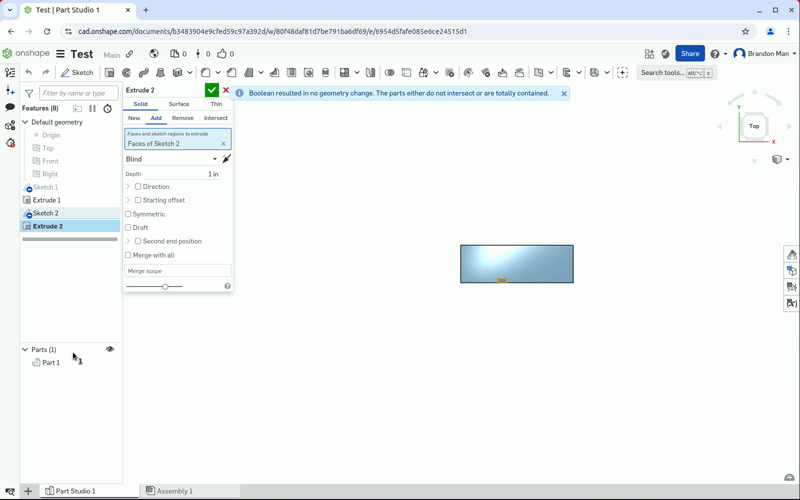
mouse_move(143, 106)
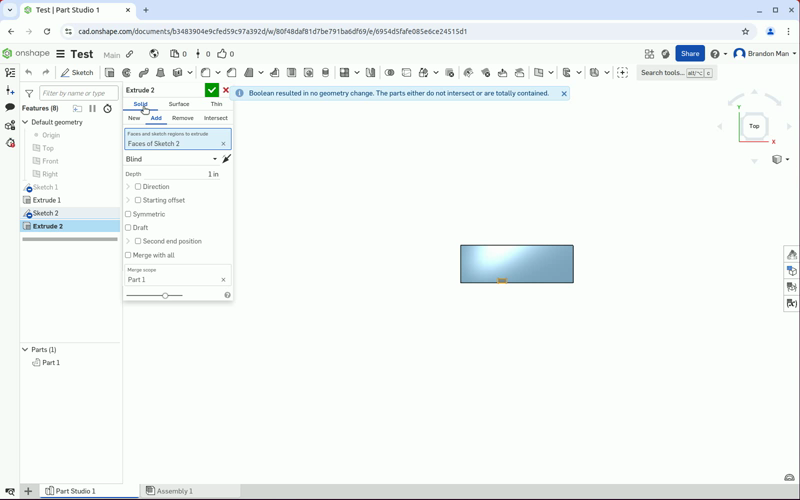
click(143, 106)
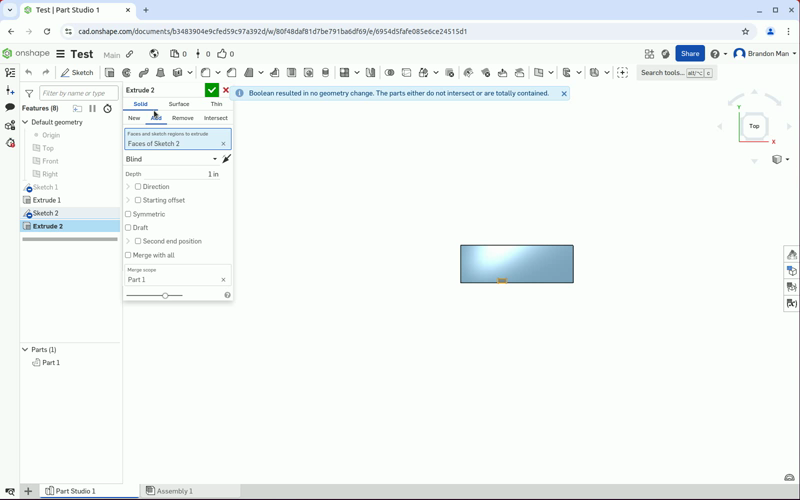
mouse_move(186, 120)
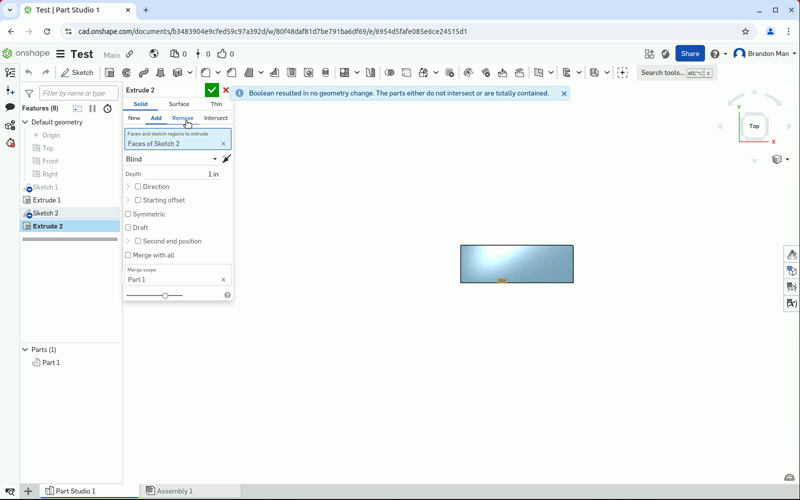
click(186, 120)
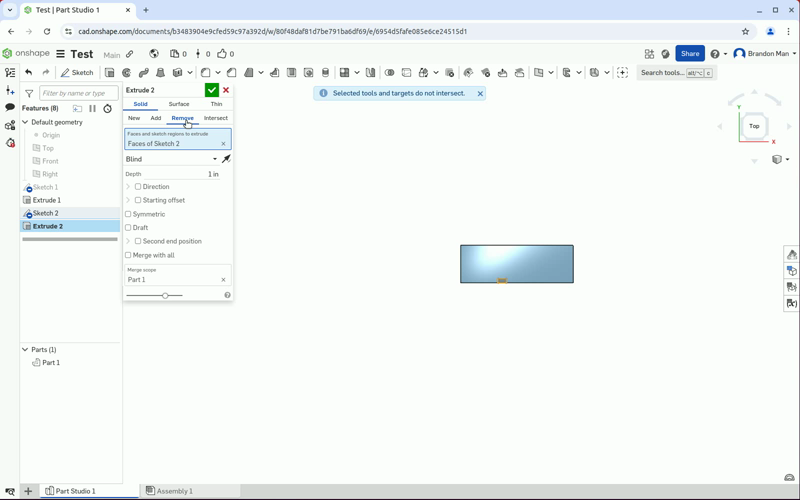
key(tab, 4)
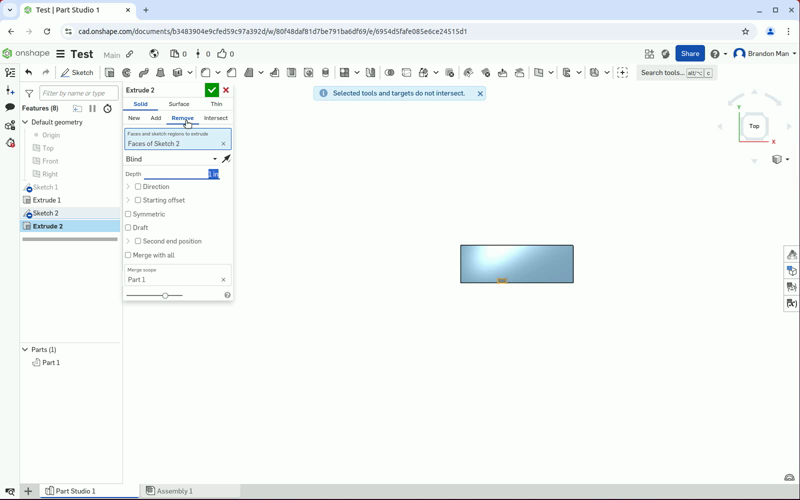
text(-1.444)
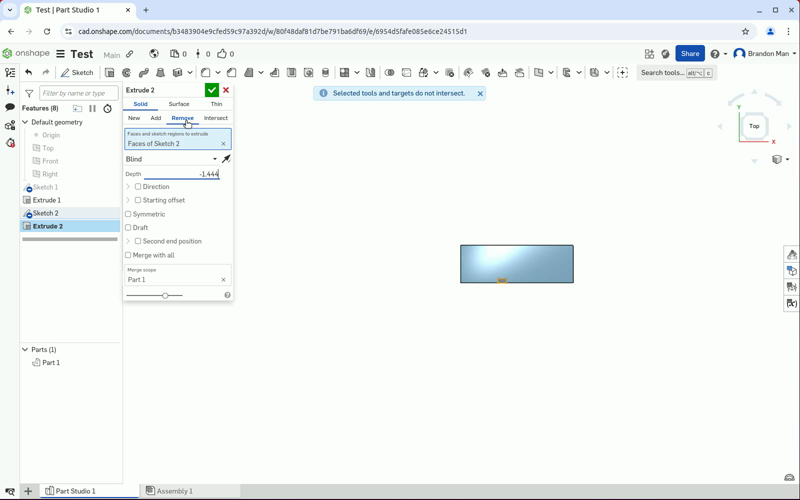
key(tab, 6)
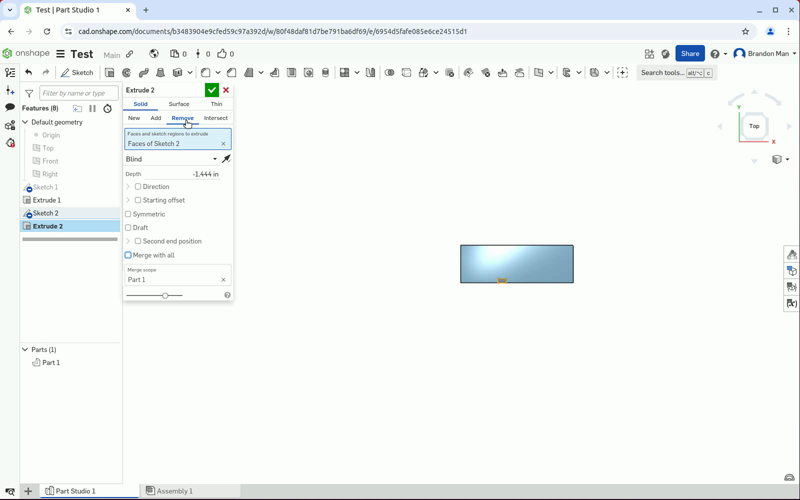
key(space)
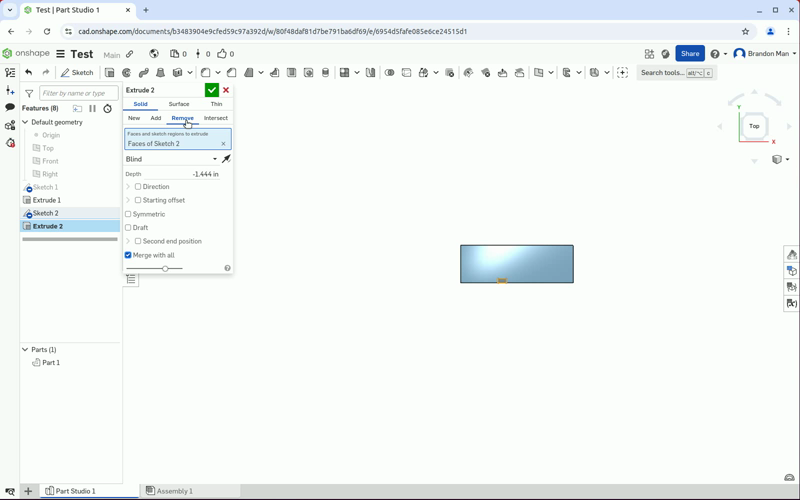
key(enter)
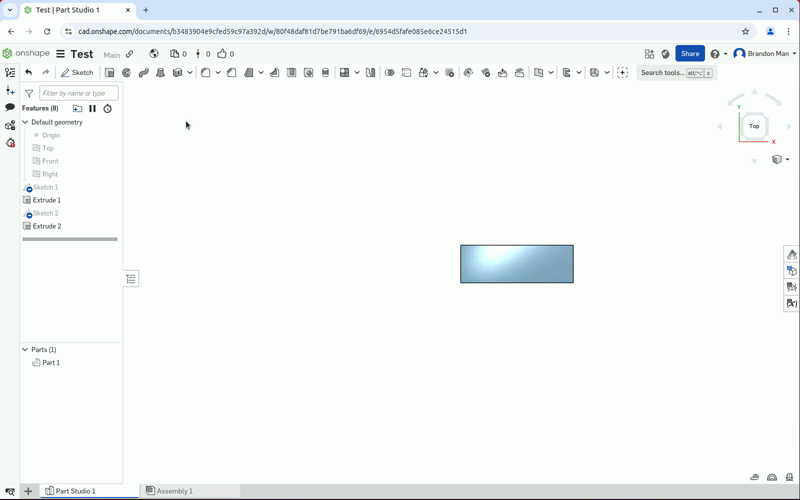
key(shift+h)
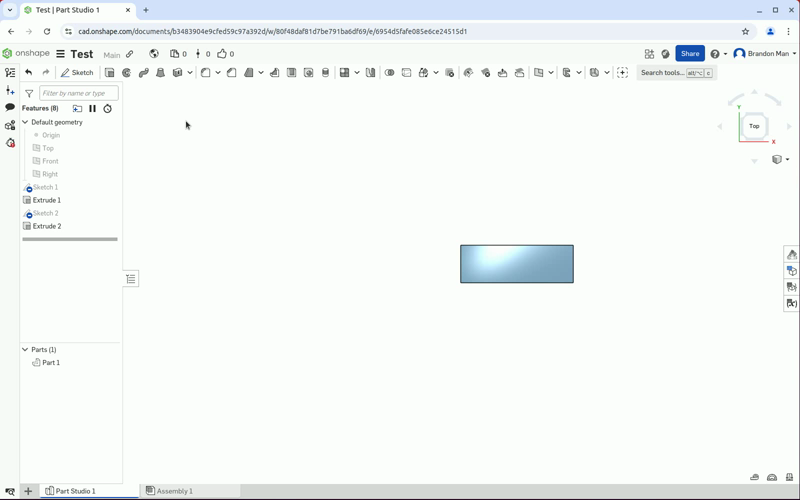
key(shift+h)
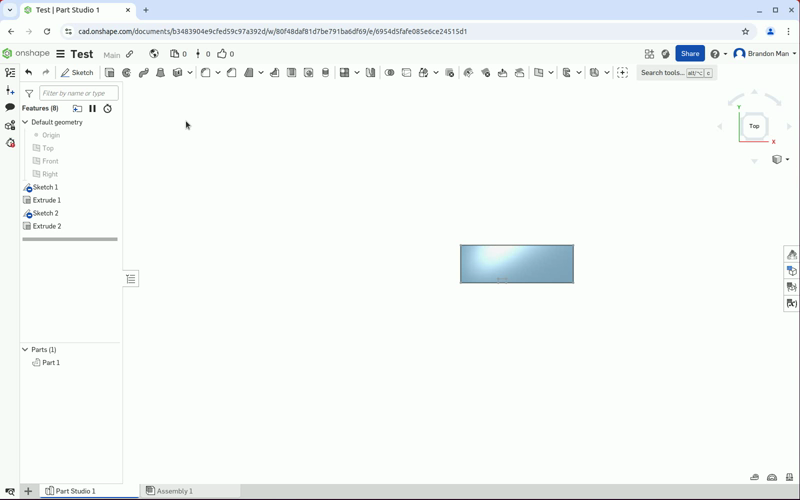
key(shift+7)
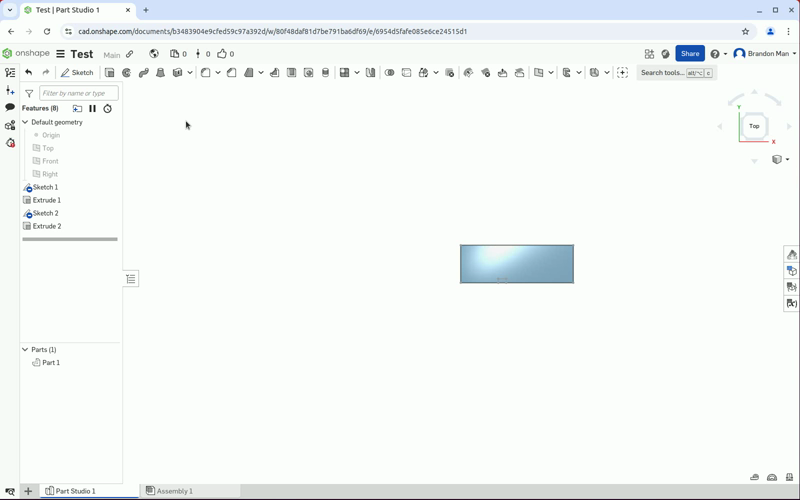
key(up, 3)
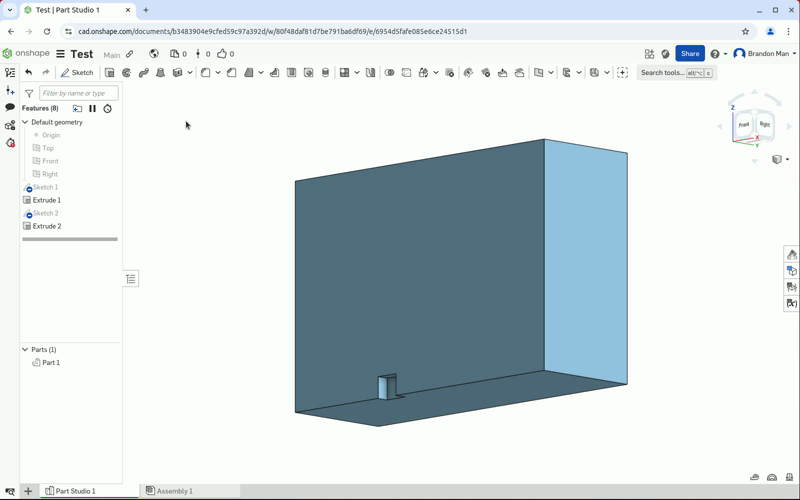
key(left, 3)
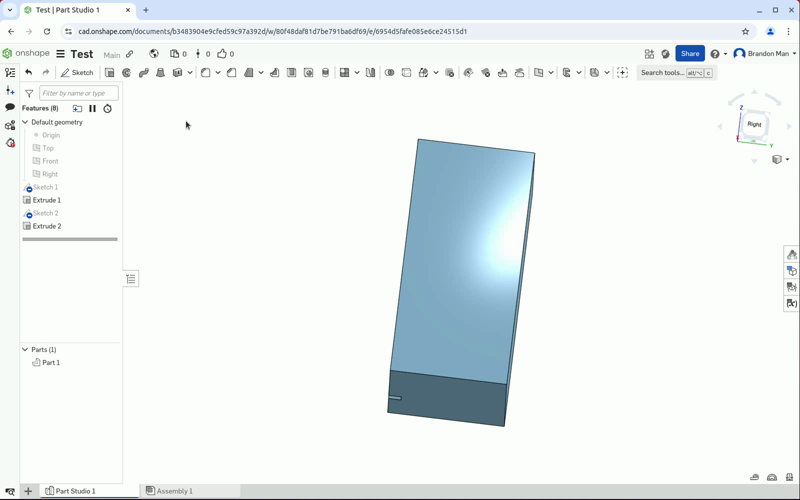
key(right, 3)
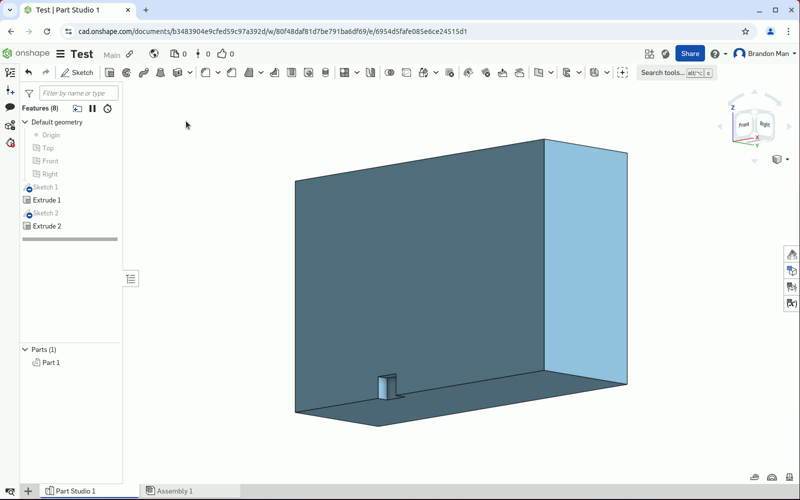
key(down, 3)
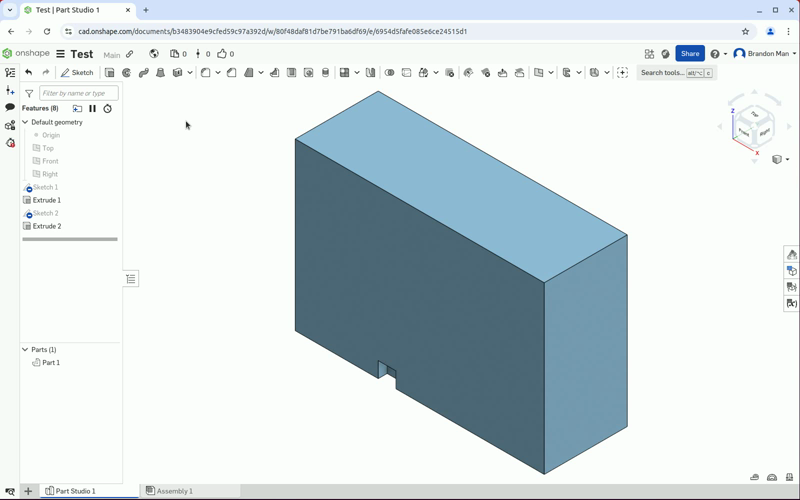
mouse_move(73, 189)
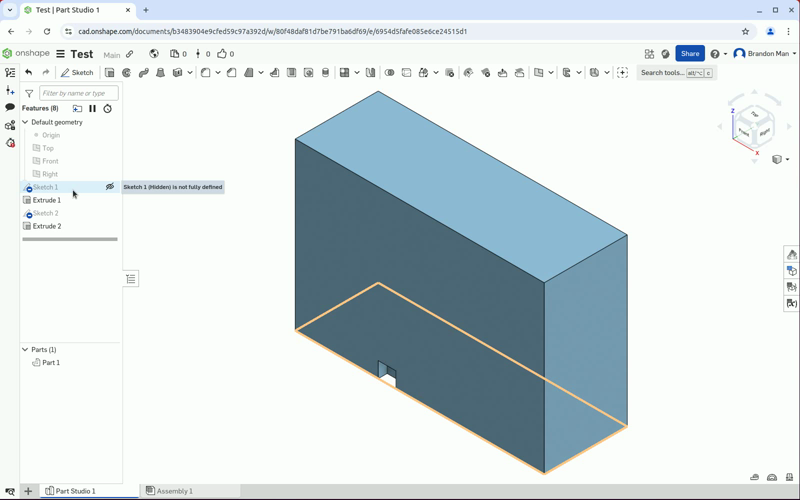
click(73, 189)